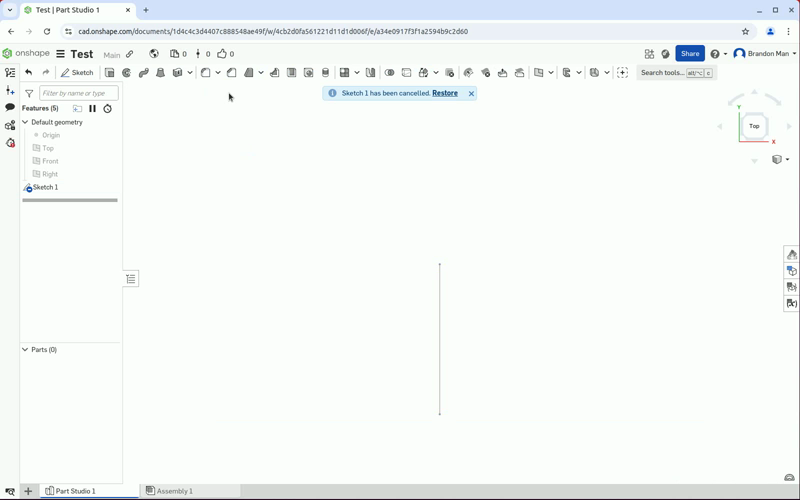
key(shift+h)
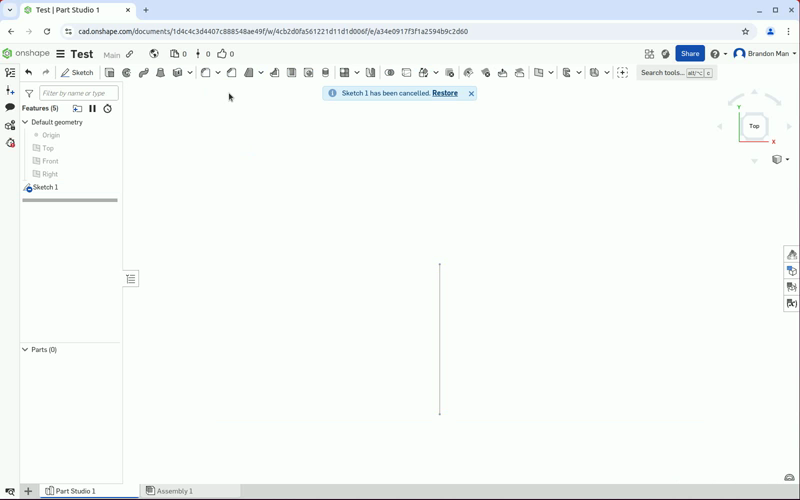
key(shift+s)
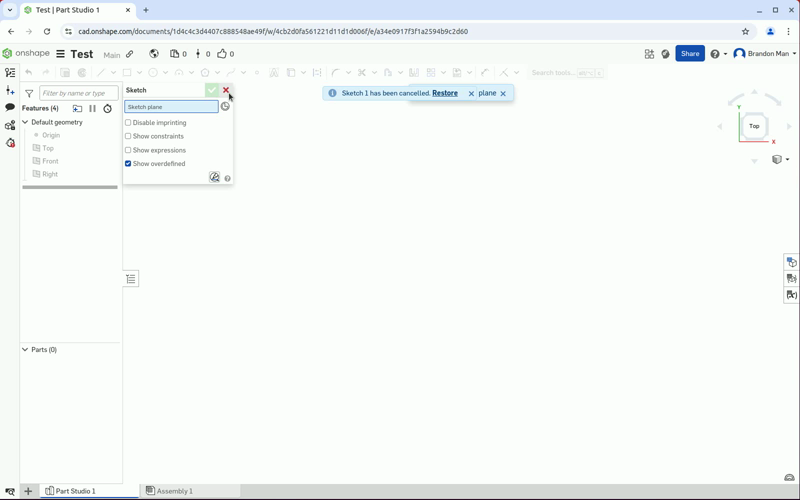
mouse_move(73, 150)
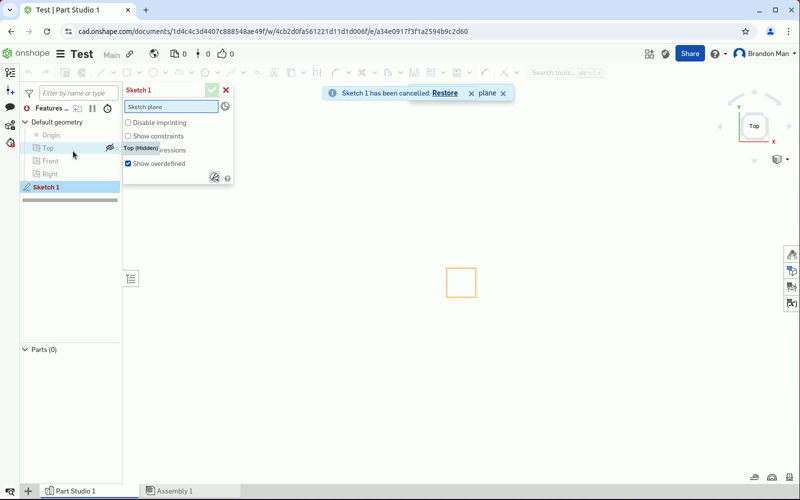
click(73, 150)
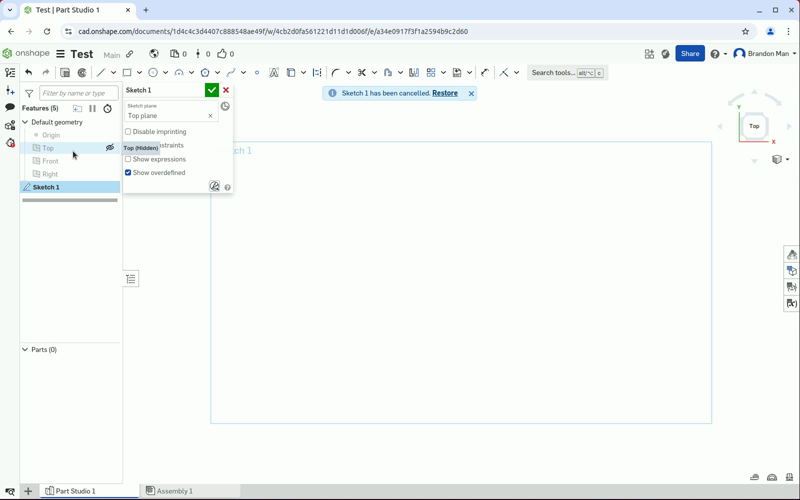
mouse_move(73, 352)
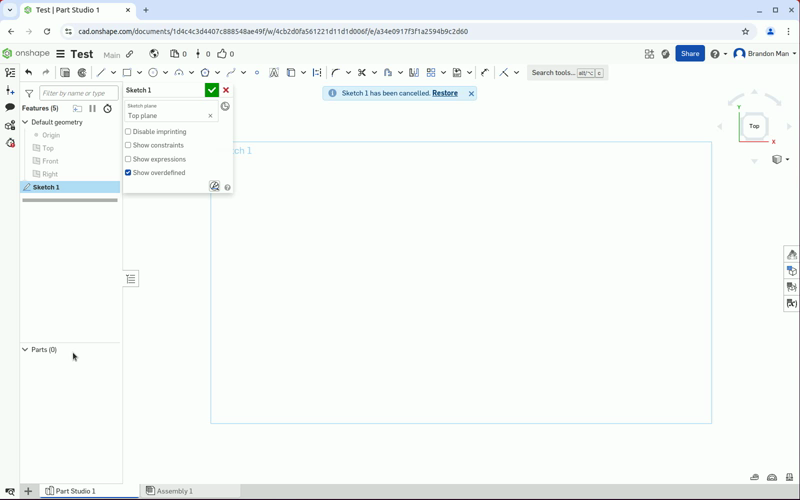
key(y)
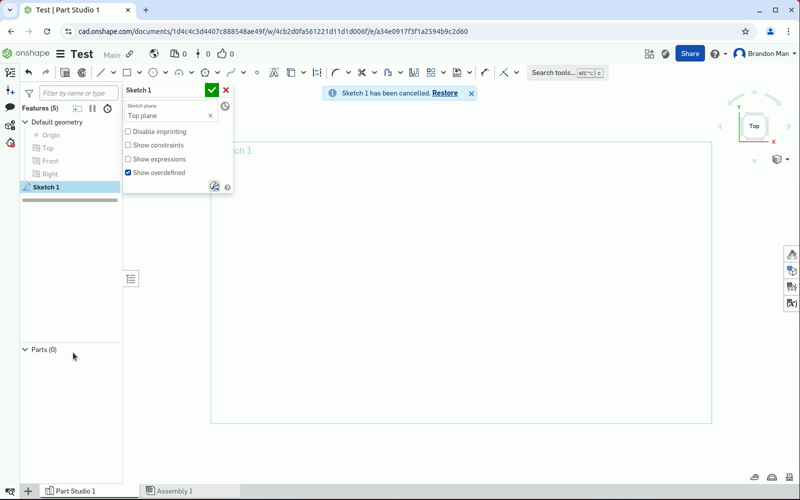
key(l)
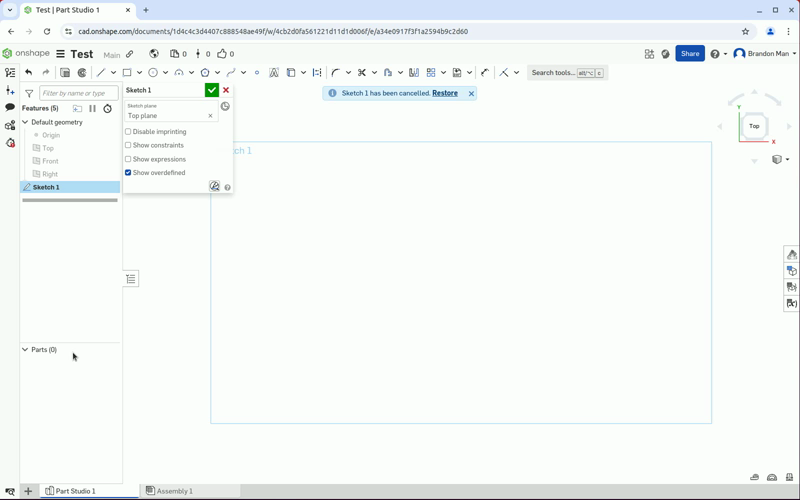
key_down(shift)
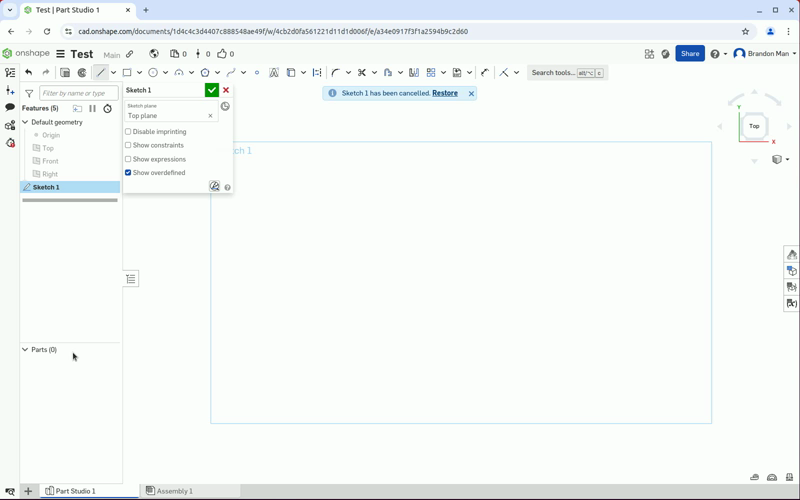
mouse_move(348, 367)
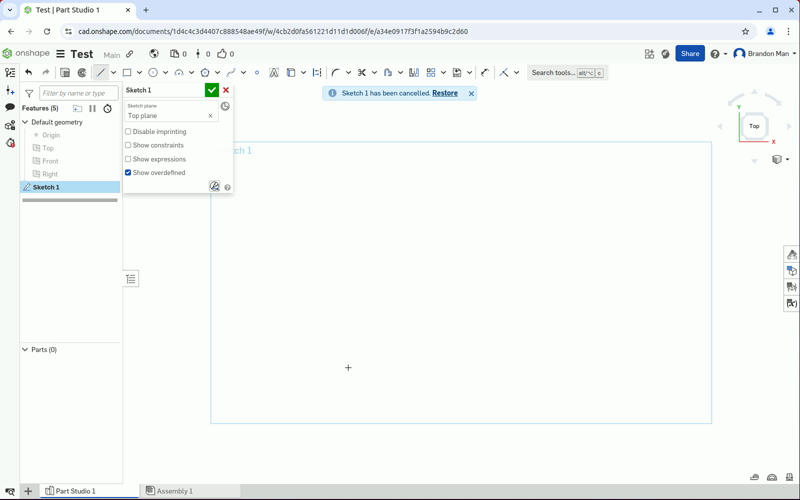
click(348, 367)
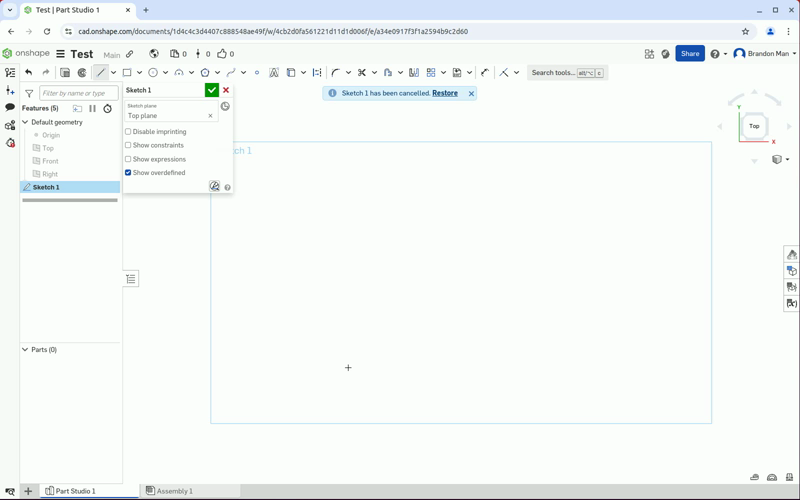
key_up(shift)
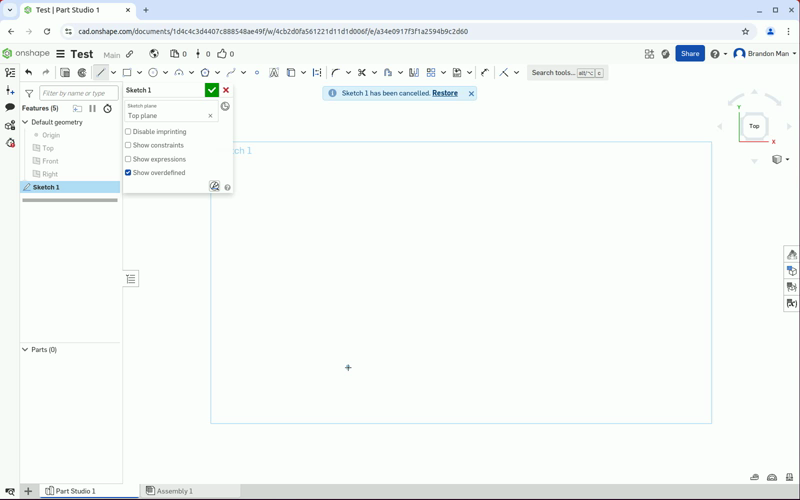
key_down(shift)
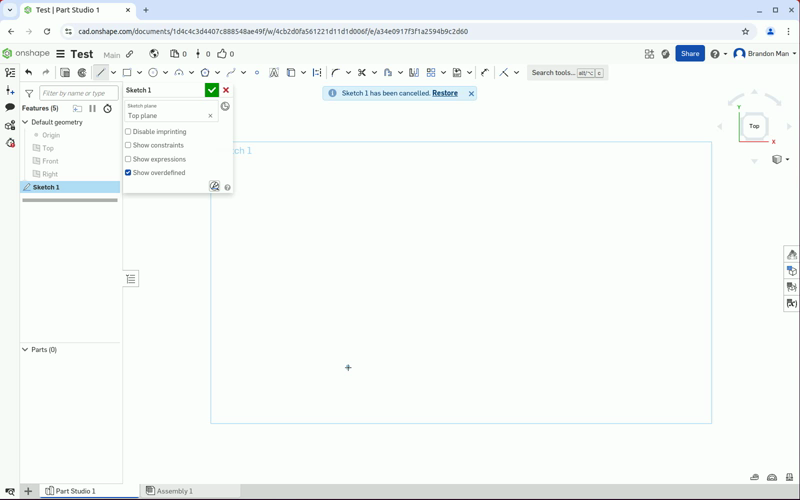
mouse_move(501, 367)
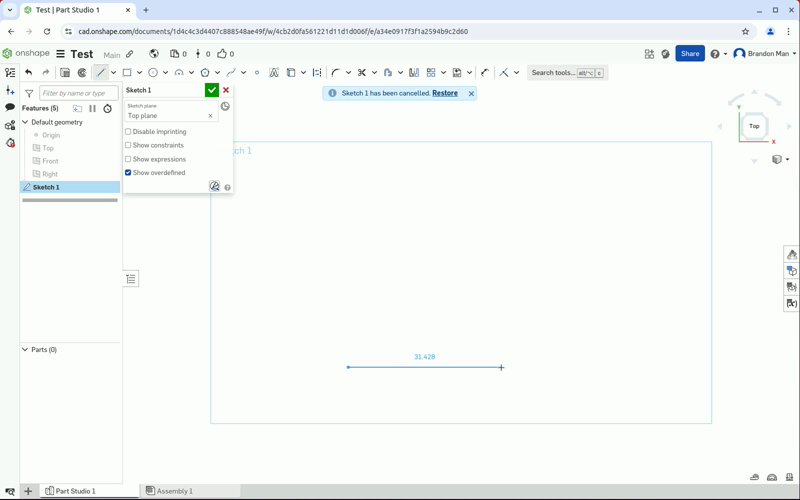
click(501, 367)
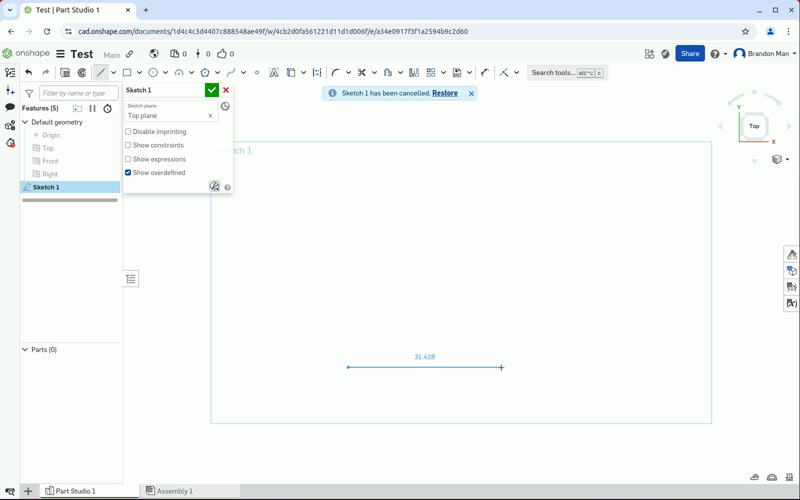
key_up(shift)
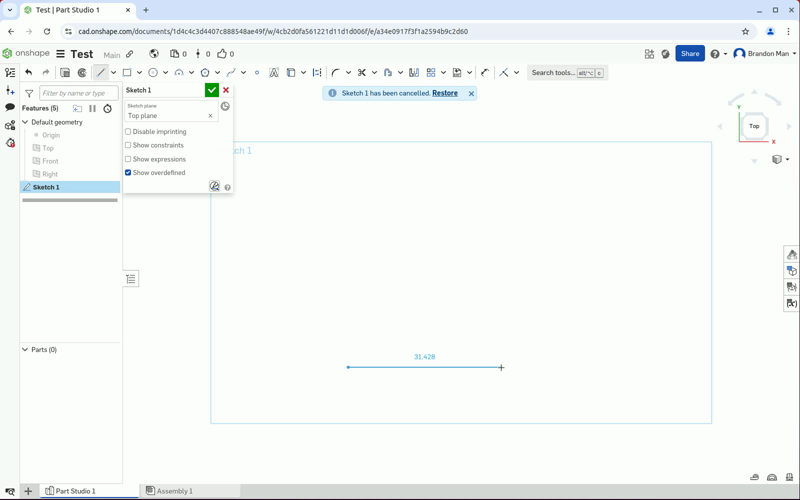
key_down(shift)
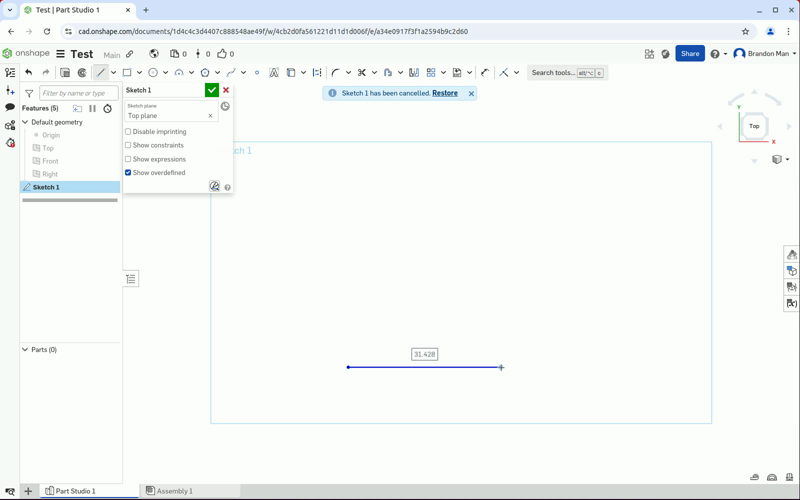
mouse_move(501, 306)
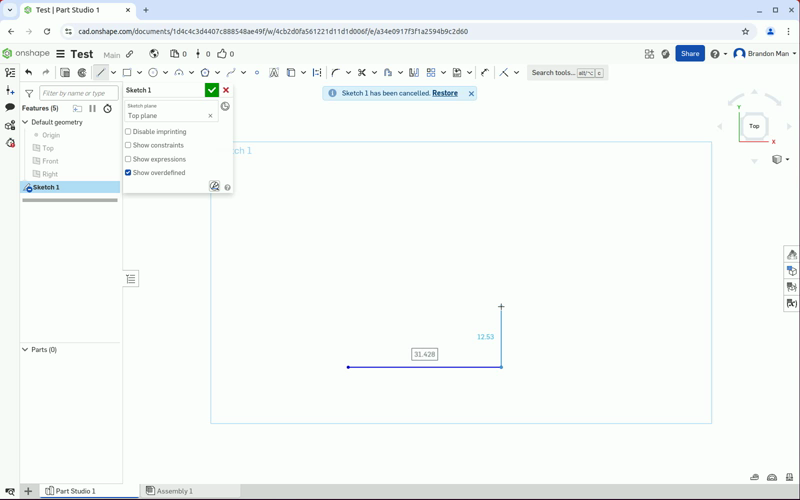
click(501, 306)
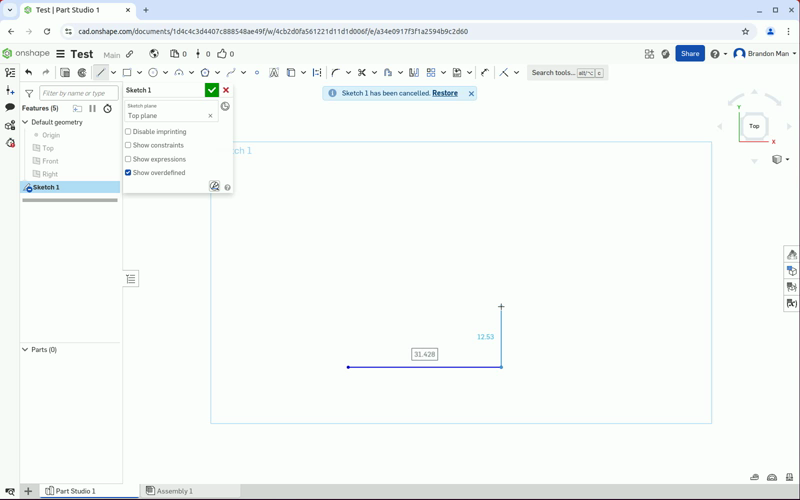
key_up(shift)
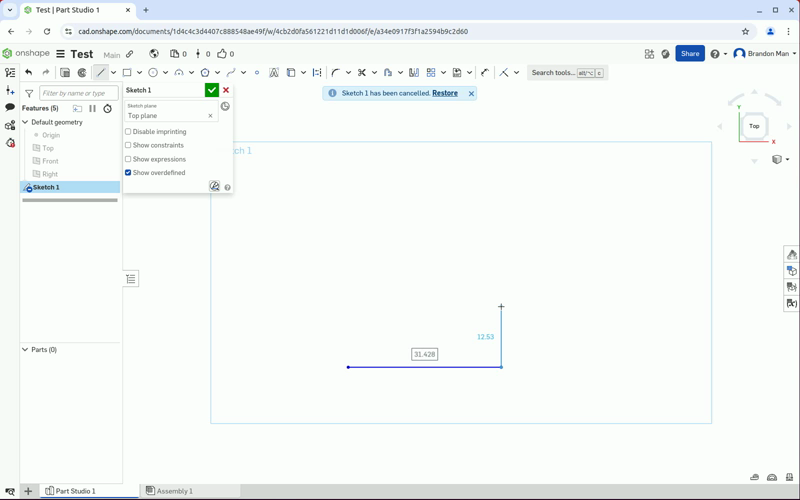
key_down(shift)
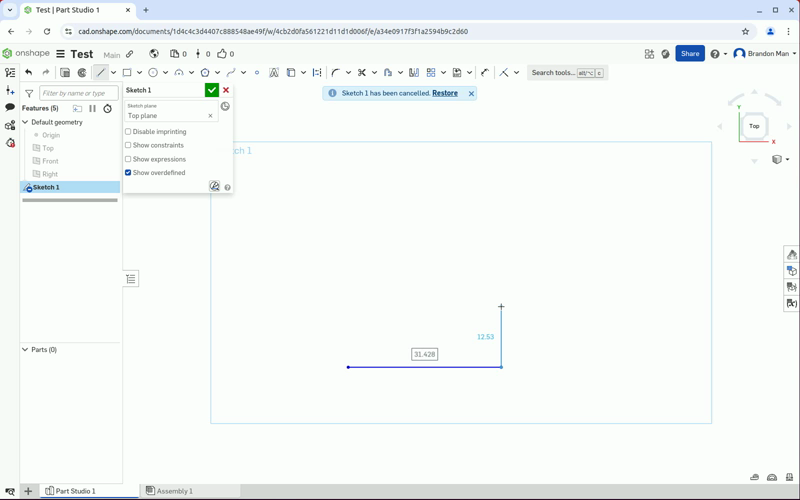
mouse_move(348, 306)
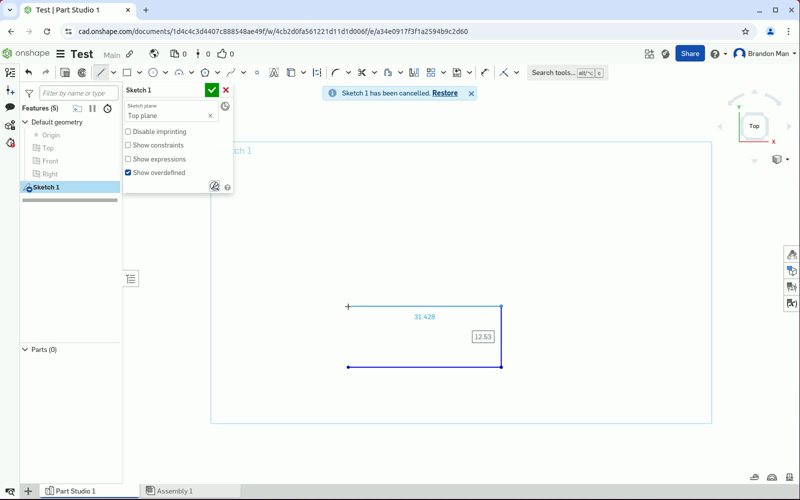
click(348, 306)
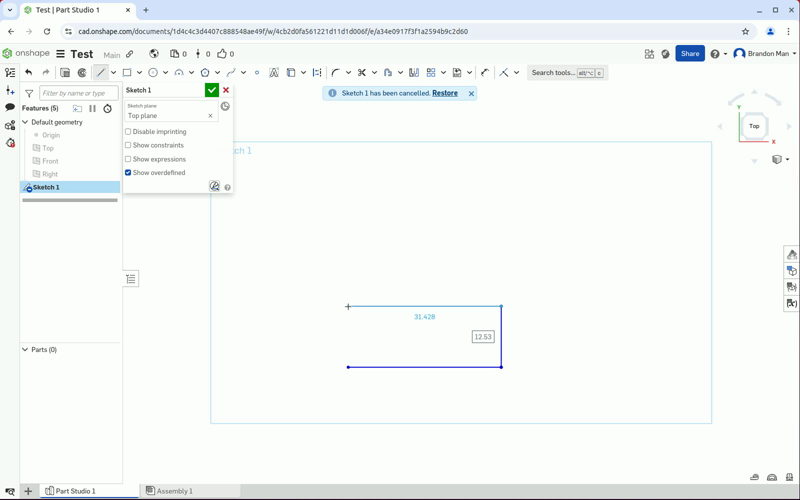
key_up(shift)
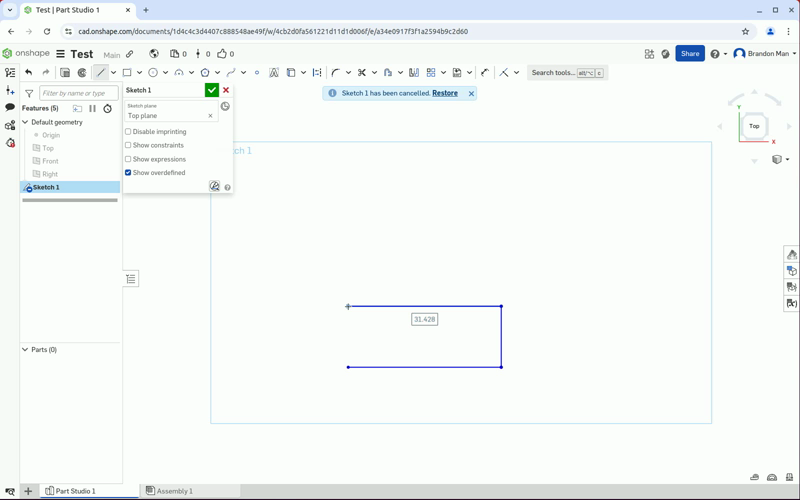
key_down(shift)
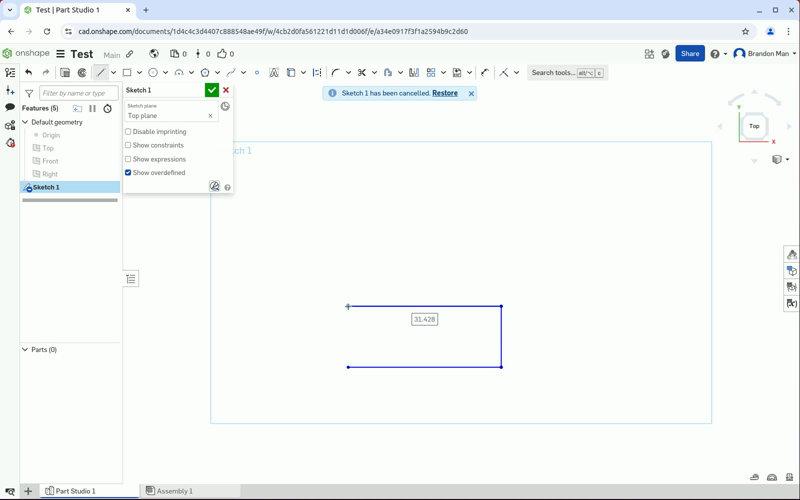
mouse_move(348, 367)
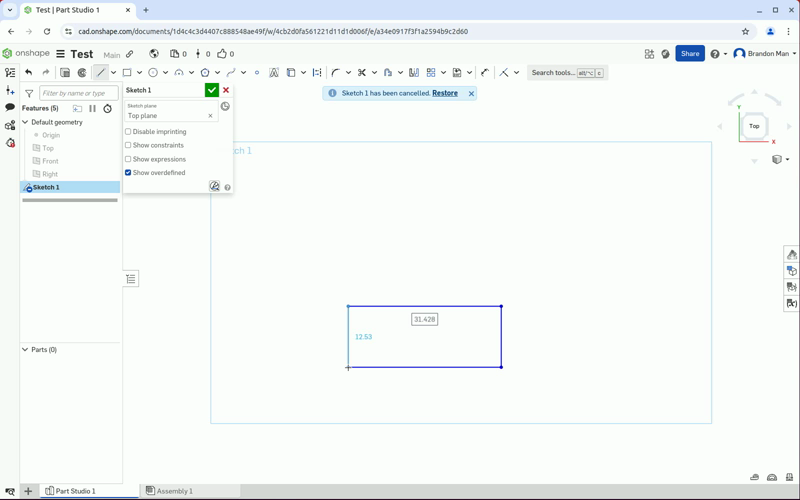
key_up(shift)
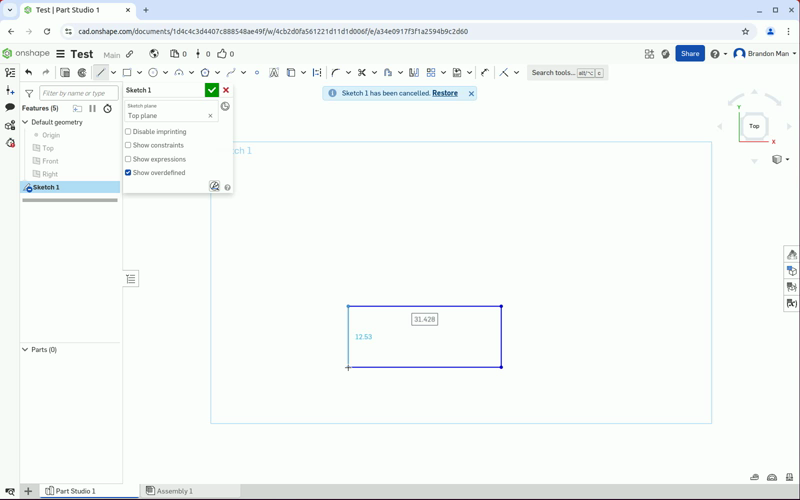
click(348, 367)
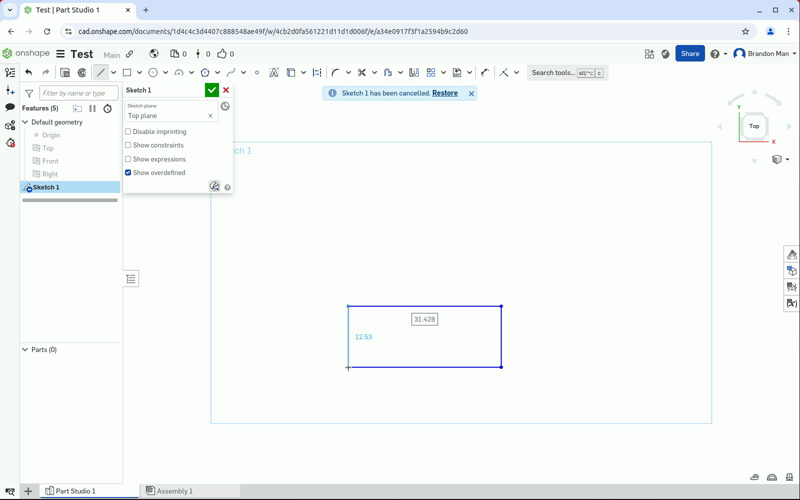
key(esc)
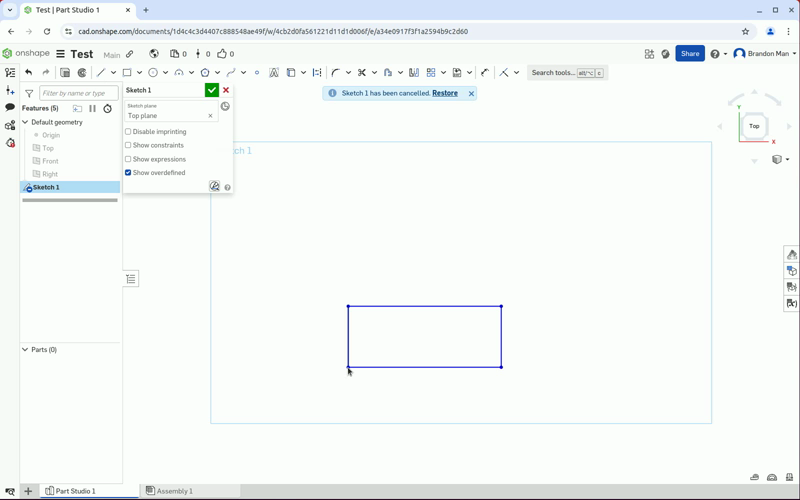
mouse_move(375, 321)
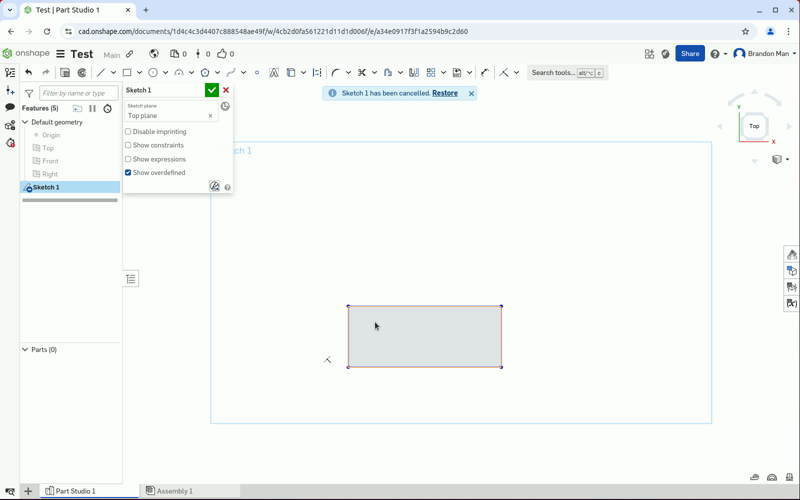
click(375, 321)
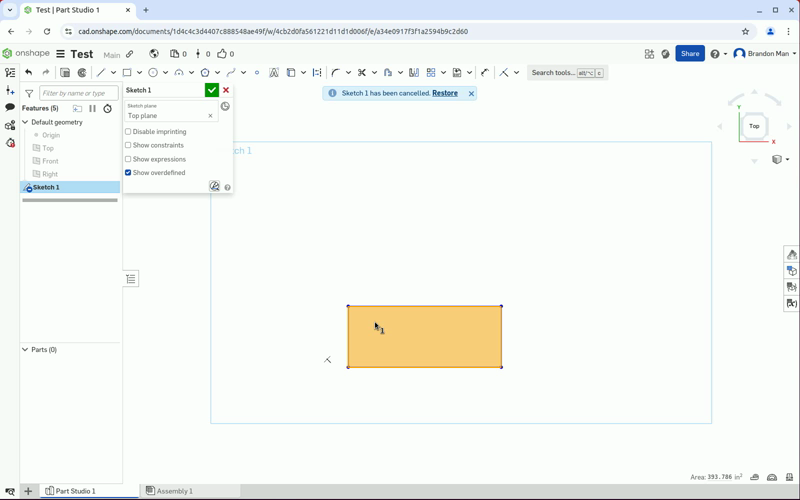
mouse_move(73, 352)
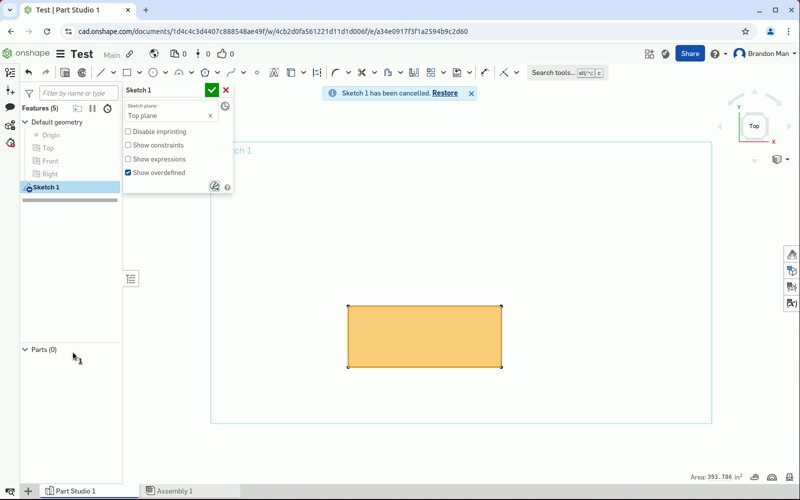
key(shift+y)
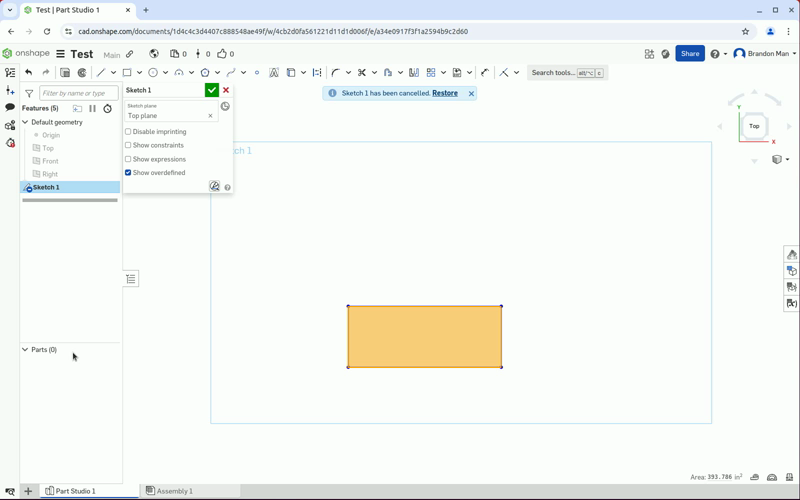
key(shift+e)
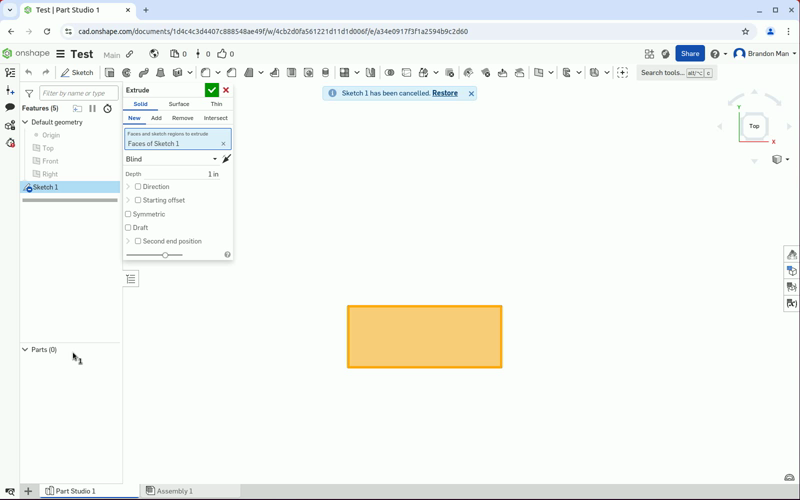
mouse_move(143, 106)
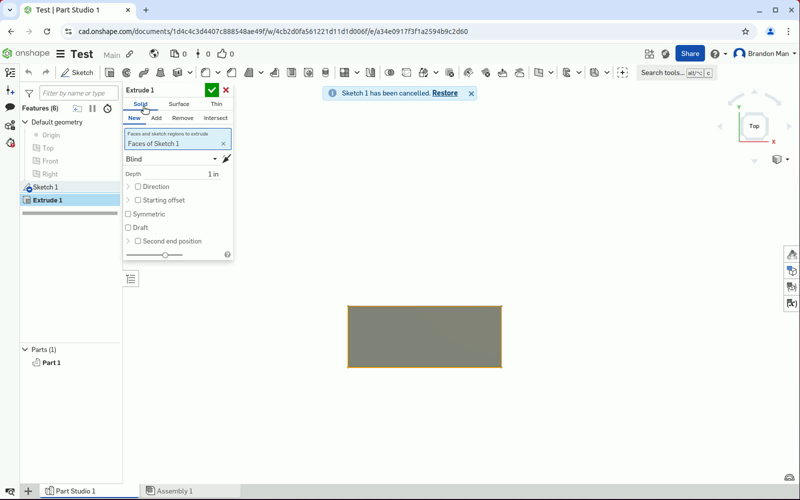
click(143, 106)
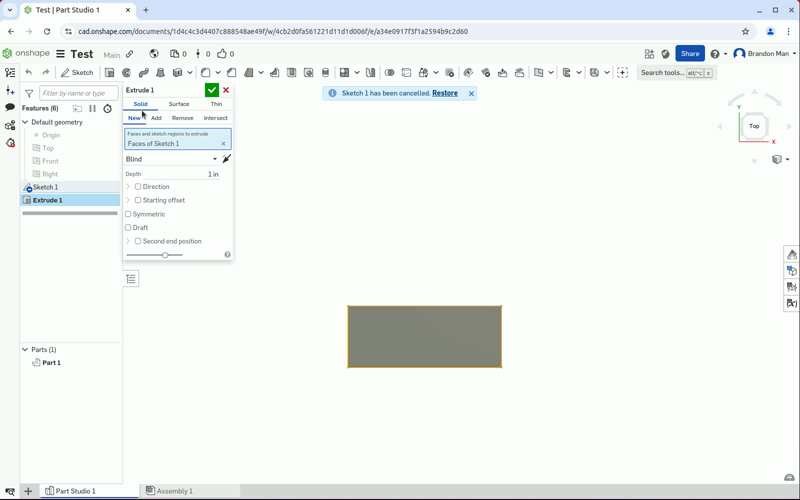
mouse_move(137, 120)
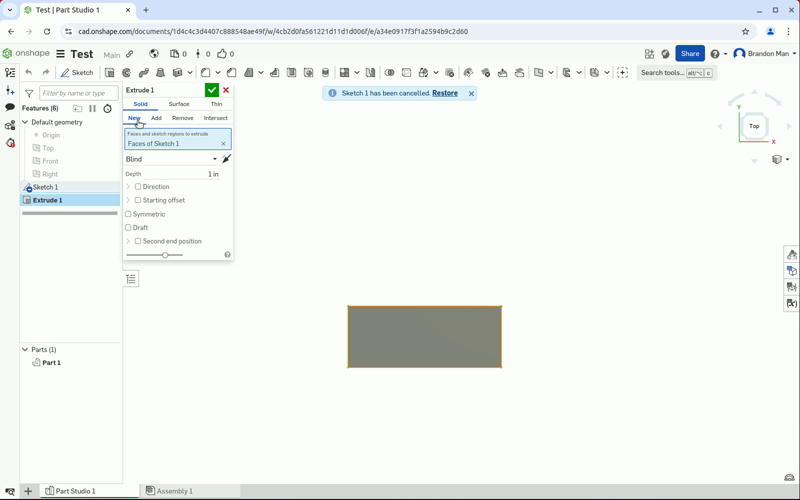
click(137, 120)
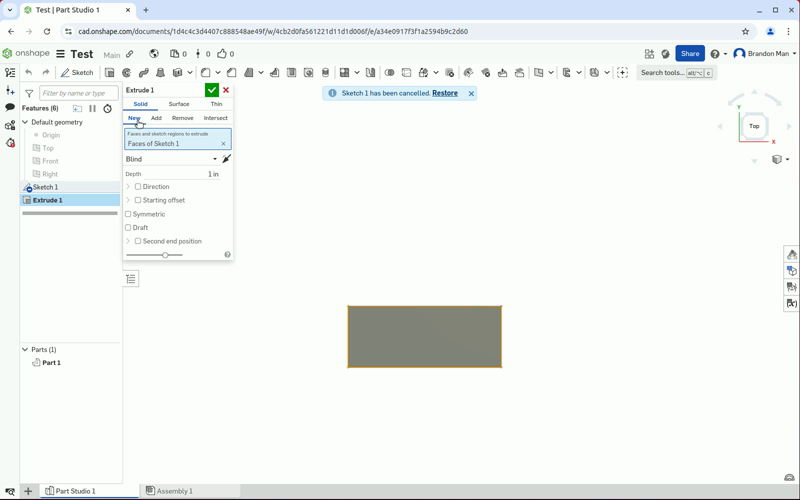
key(tab, 4)
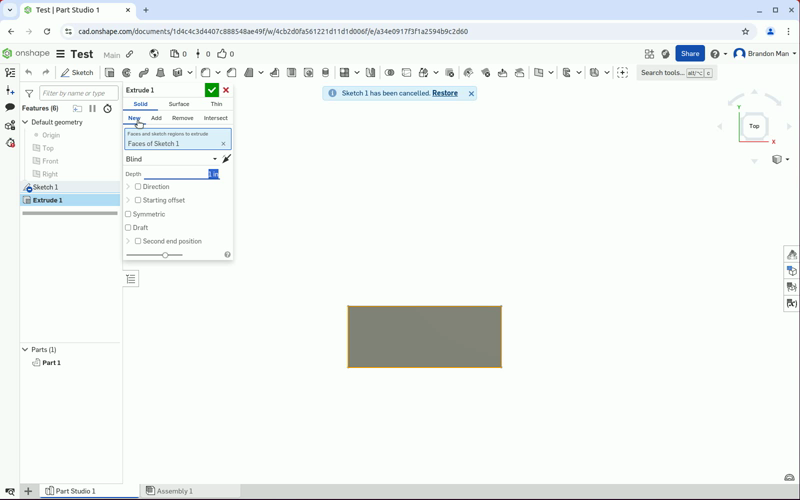
text(19.016)
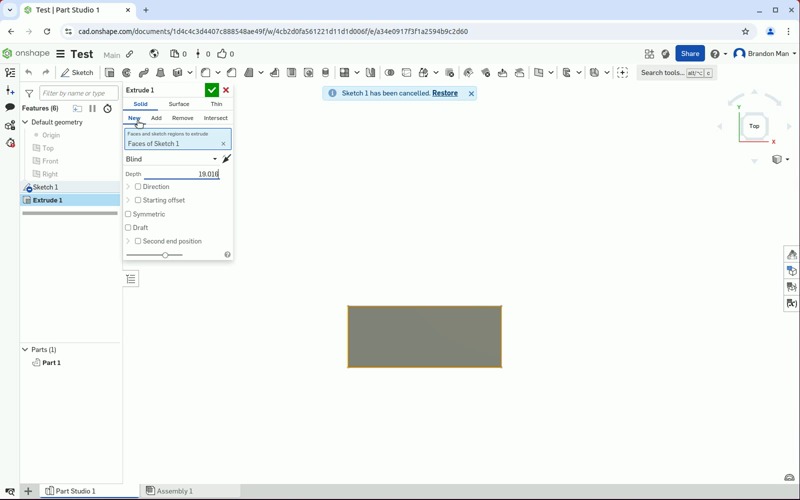
key(enter)
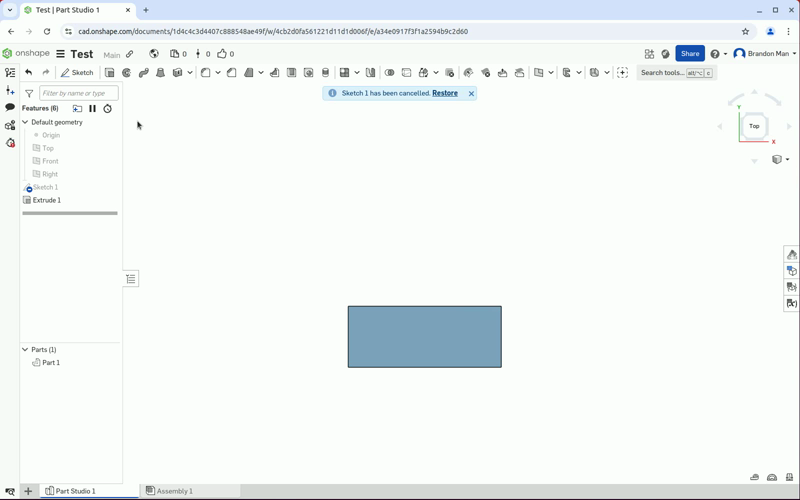
key(shift+h)
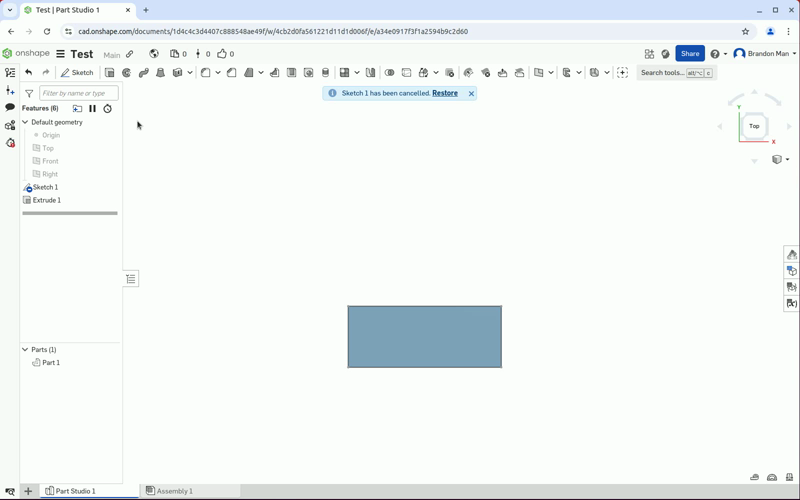
key(shift+h)
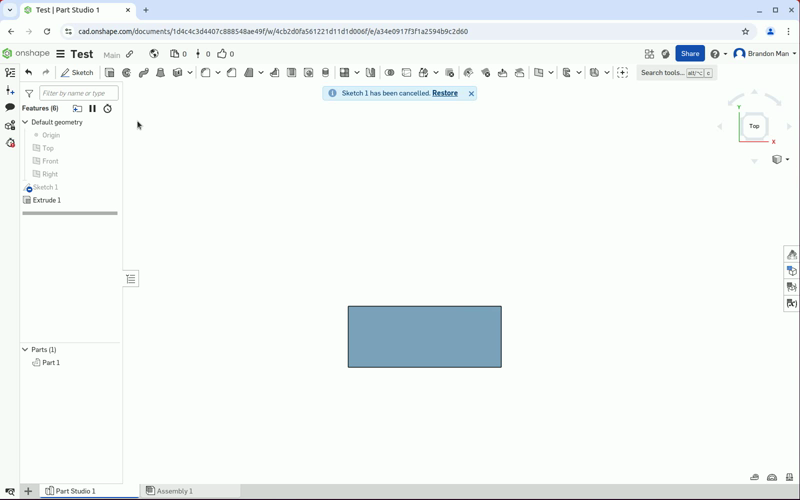
mouse_move(73, 189)
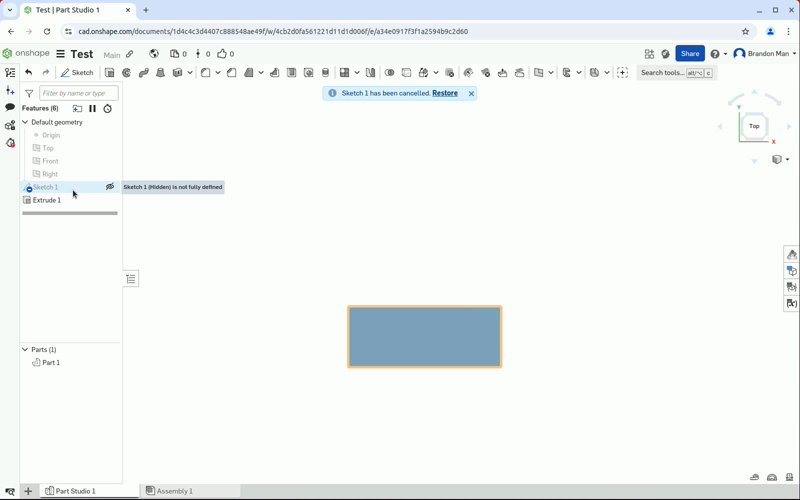
click(73, 189)
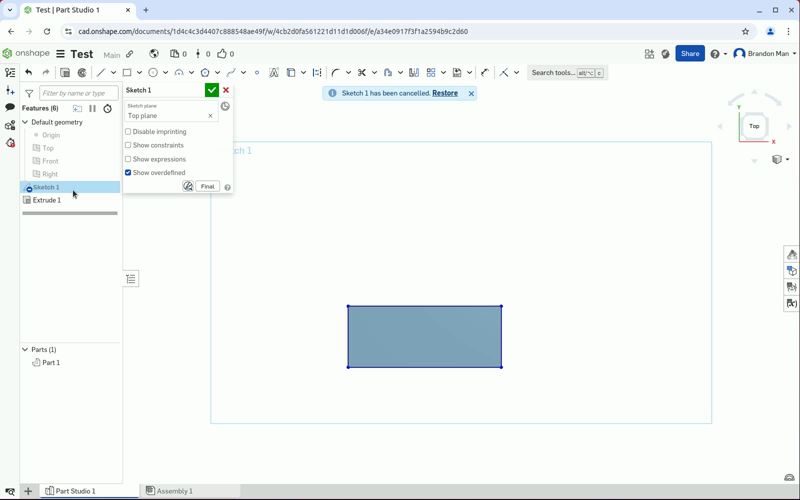
mouse_move(229, 92)
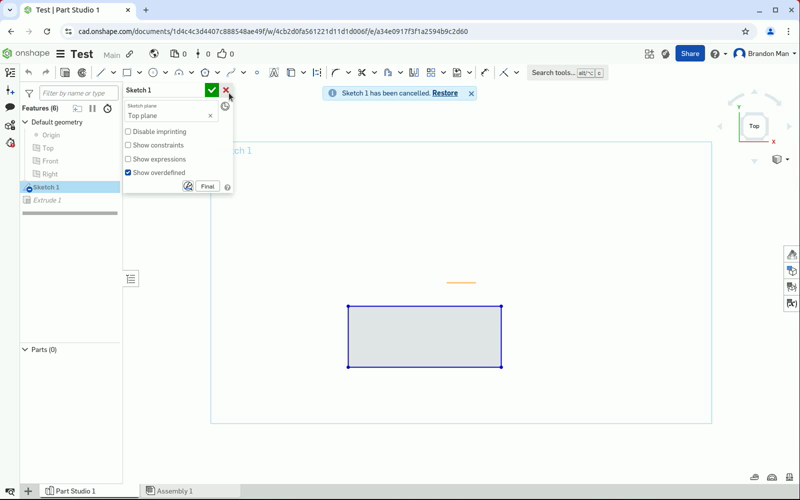
click(229, 92)
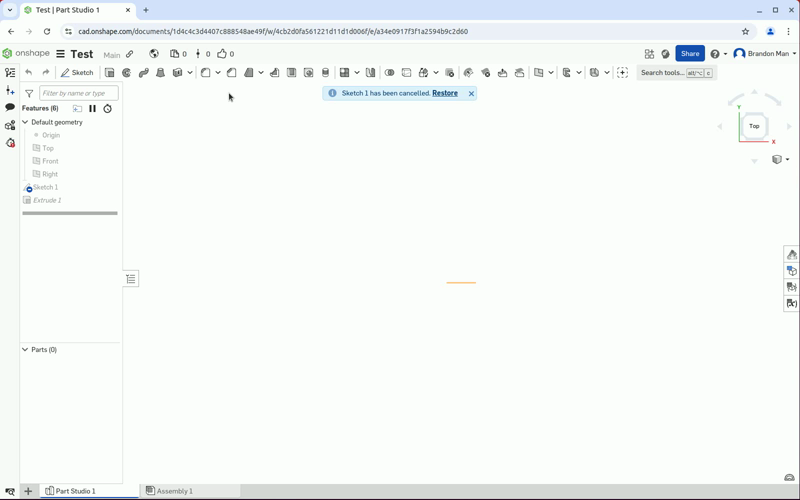
mouse_move(73, 352)
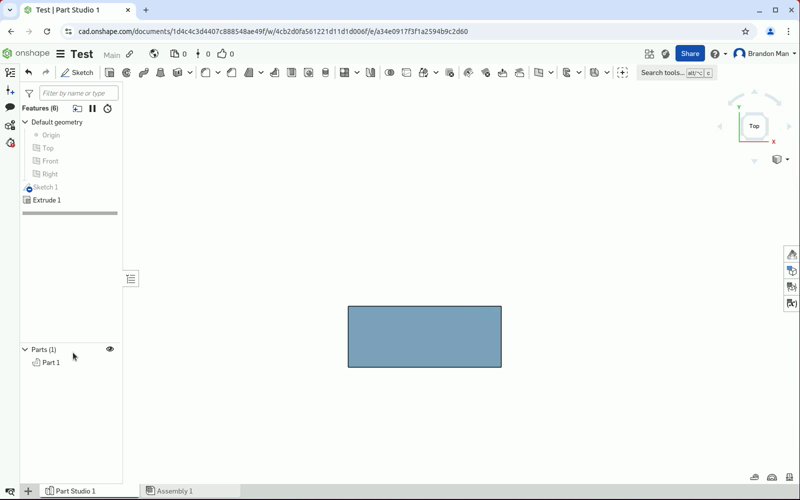
key(y)
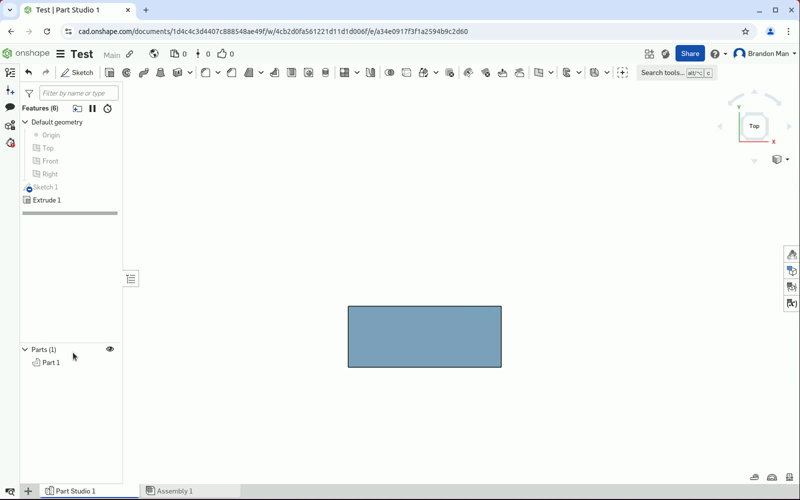
key(shift+p)
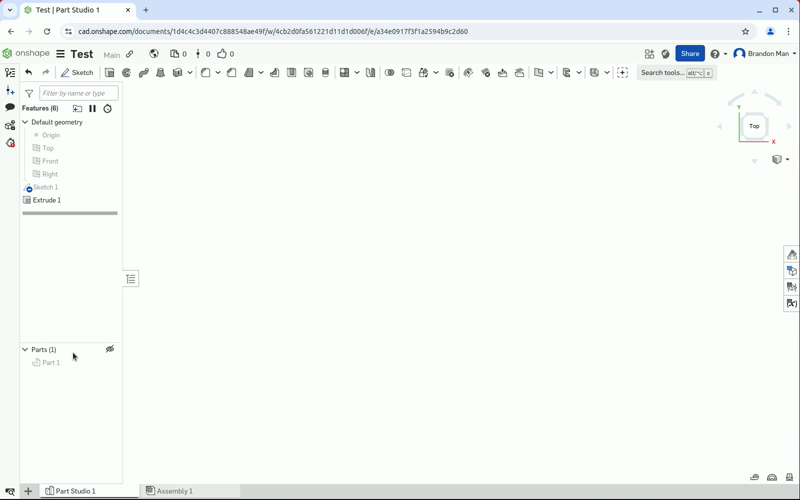
key(space)
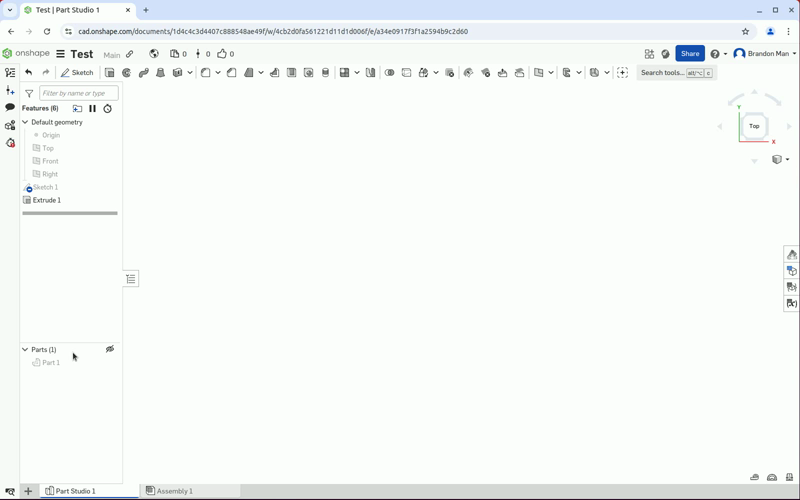
key_down(shift)
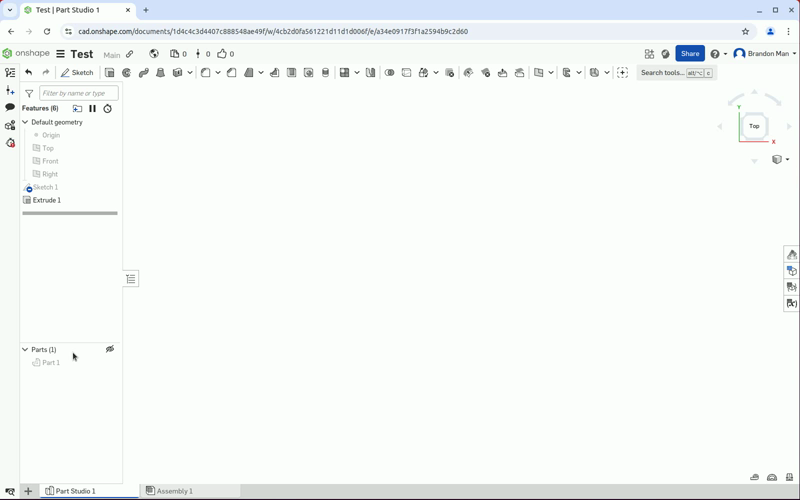
key(up)
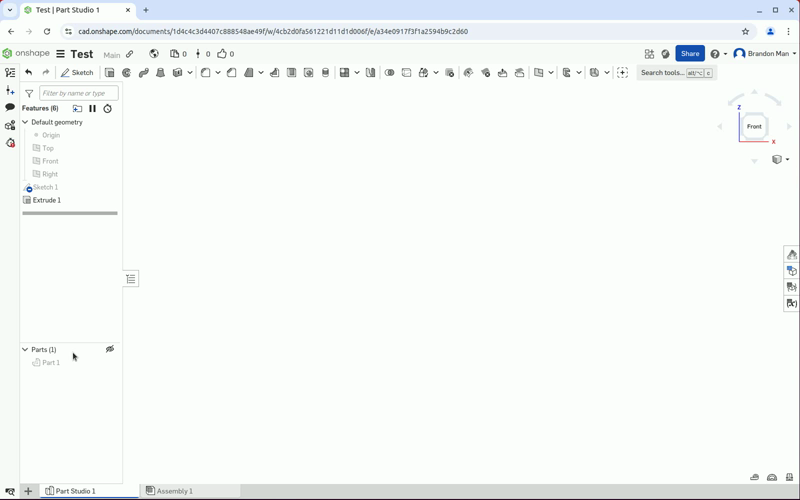
key_up(shift)
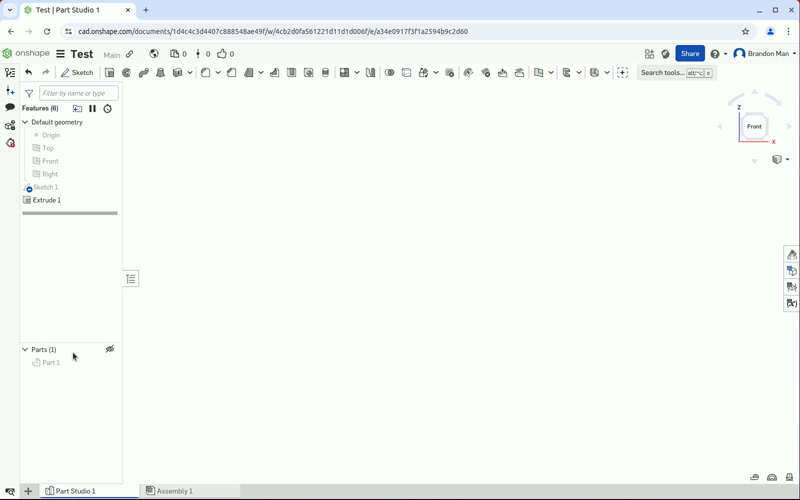
mouse_move(73, 352)
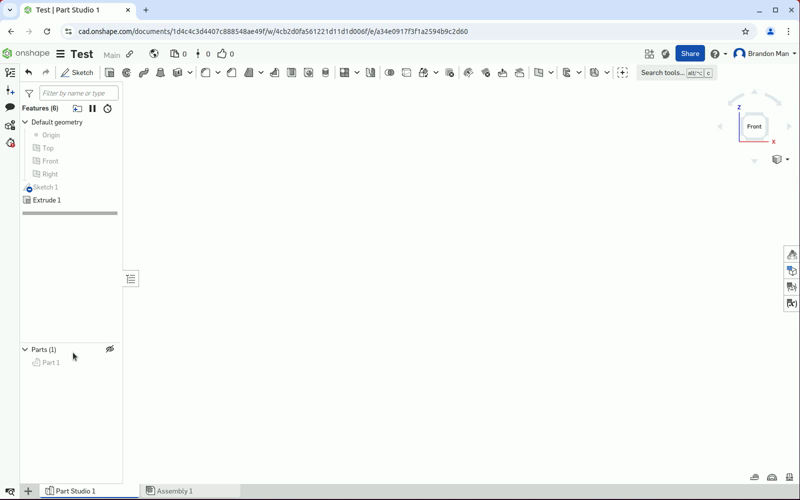
key(shift+y)
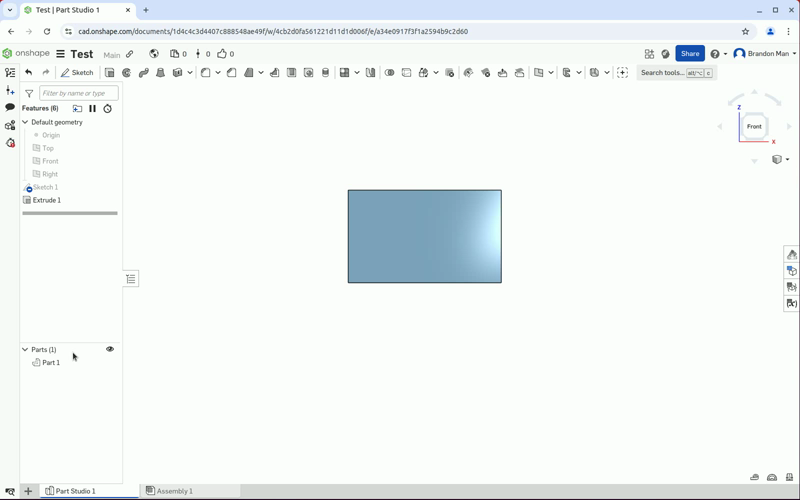
mouse_move(541, 75)
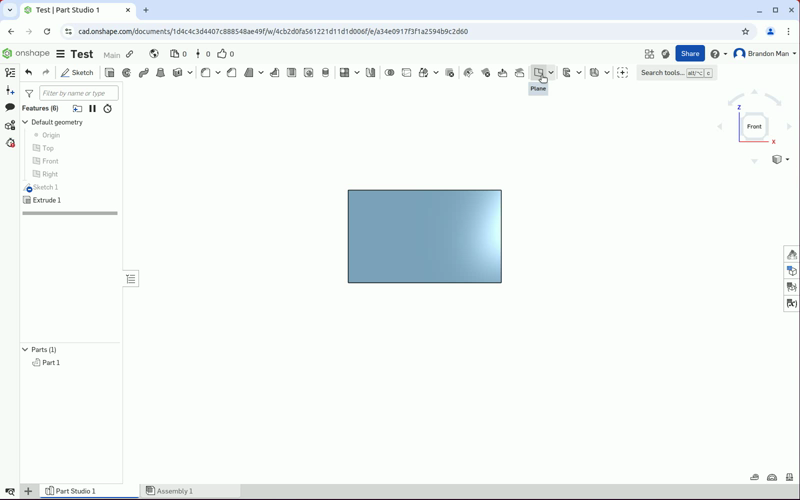
click(541, 75)
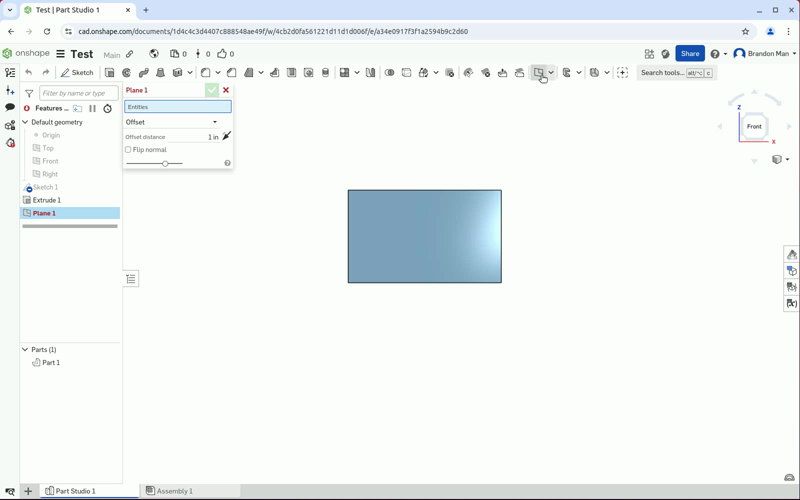
mouse_move(73, 163)
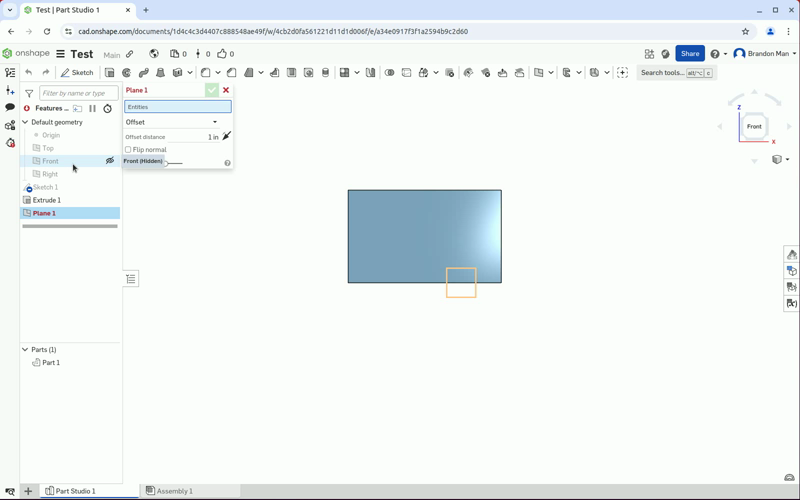
click(73, 163)
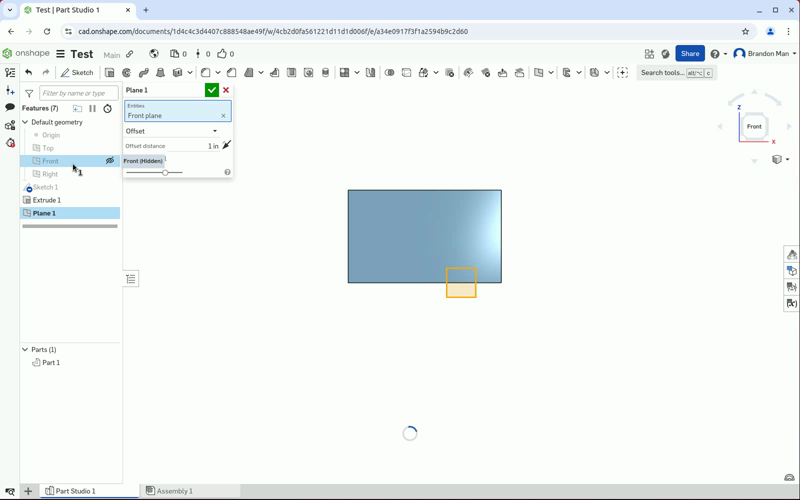
key(tab, 2)
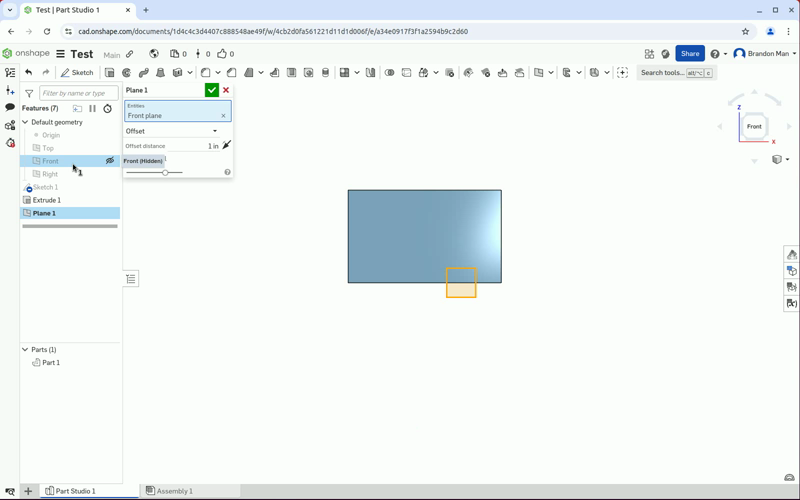
text(17.316)
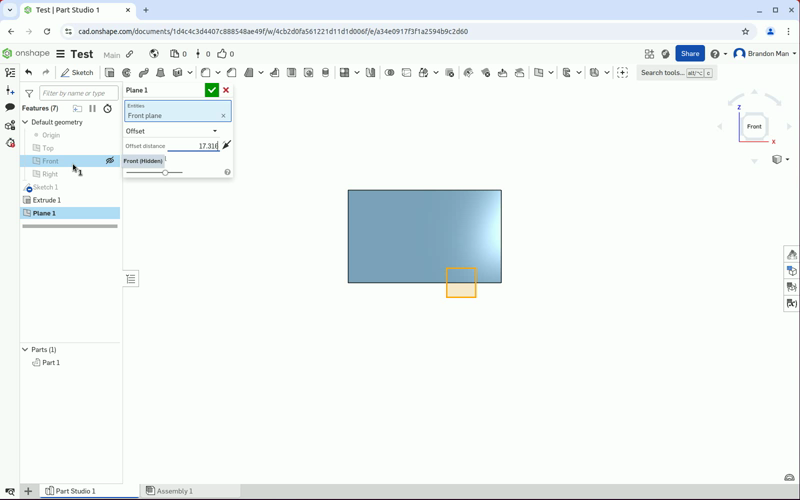
key(enter, 2)
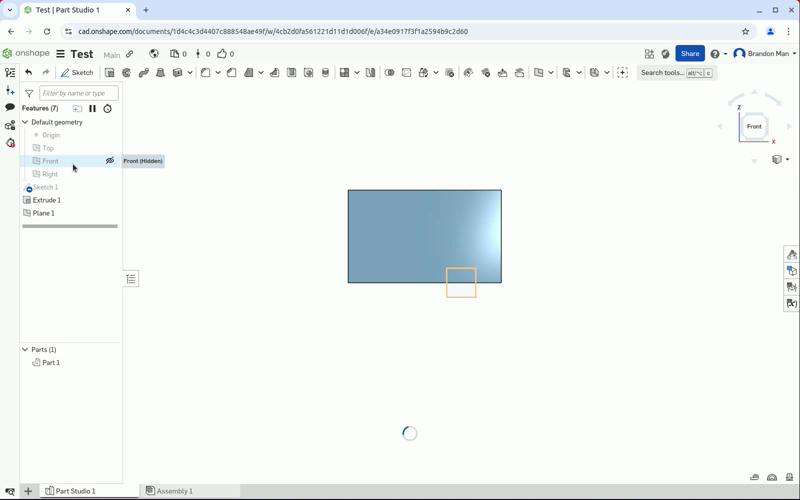
key(shift+s)
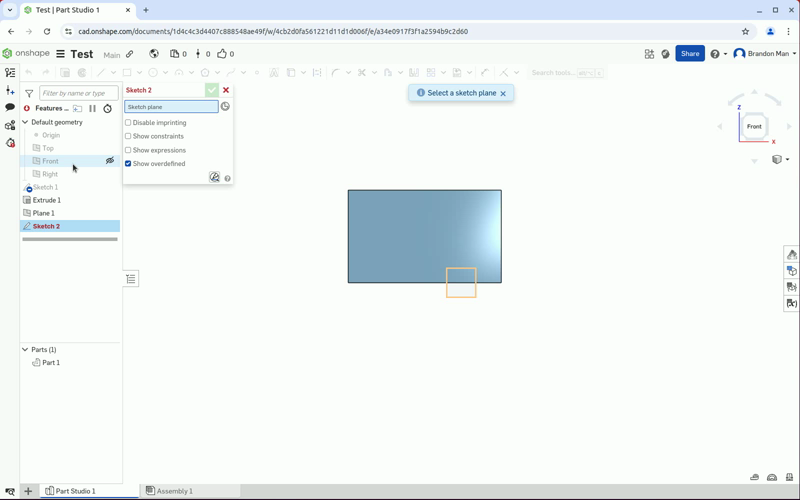
mouse_move(73, 215)
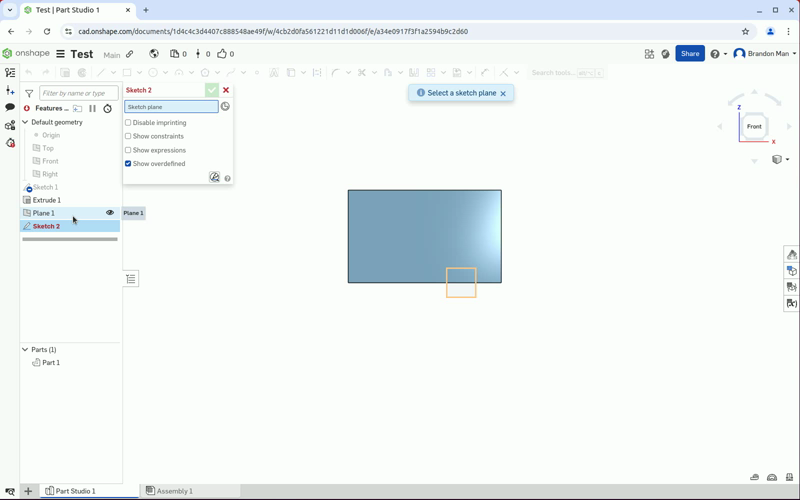
click(73, 215)
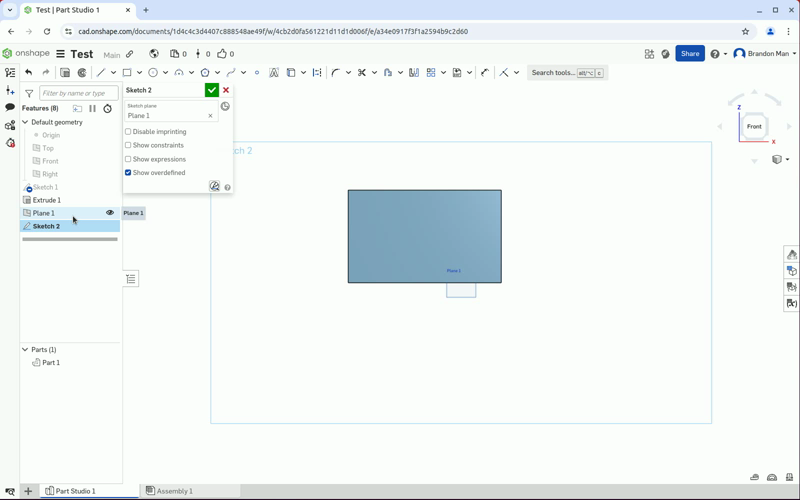
mouse_move(73, 352)
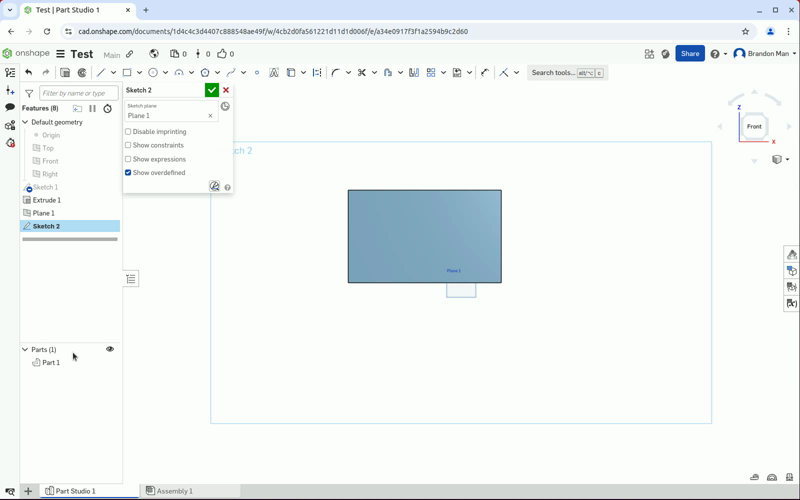
key(y)
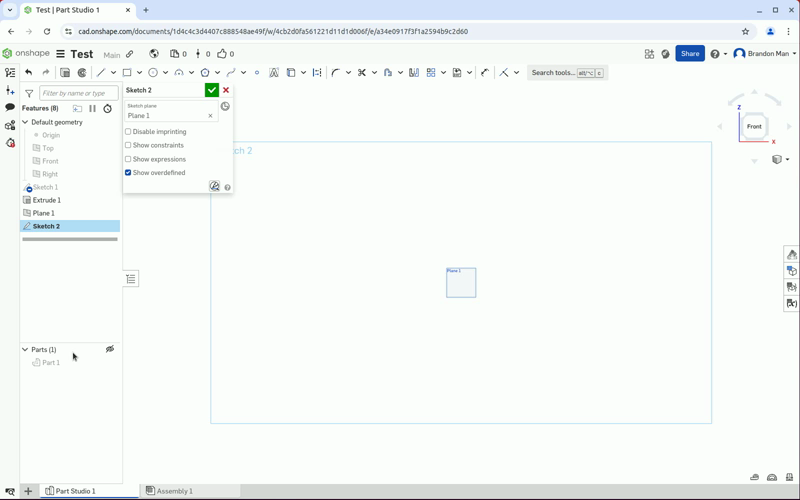
key(a)
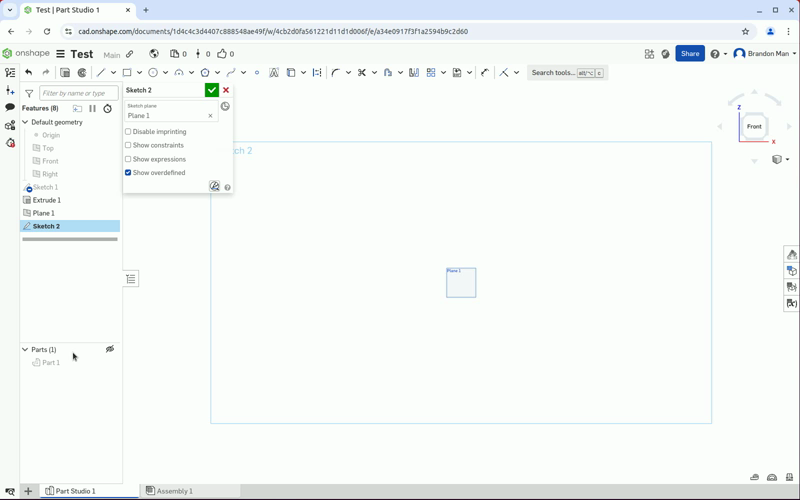
key_down(shift)
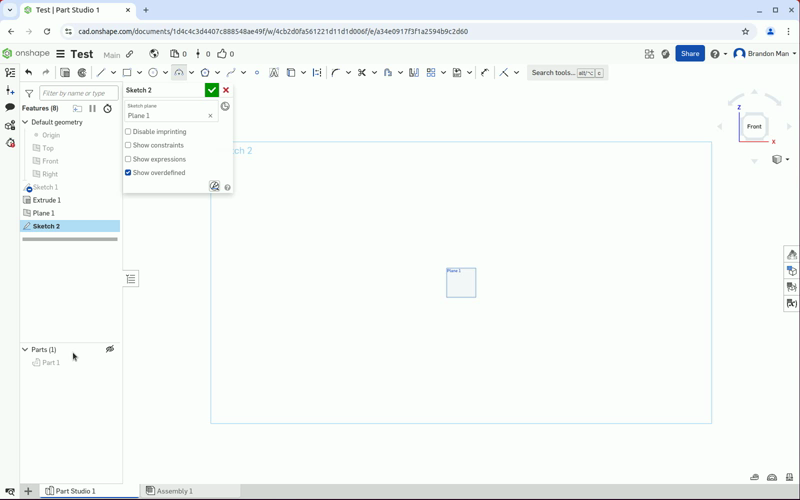
mouse_move(378, 190)
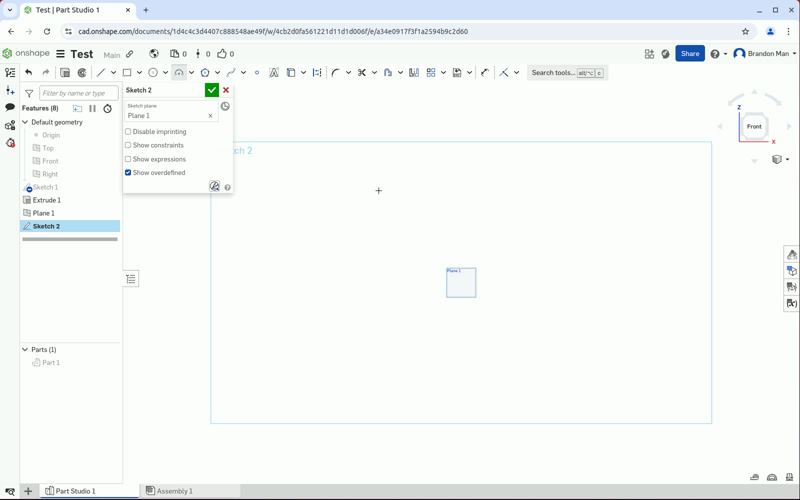
click(378, 190)
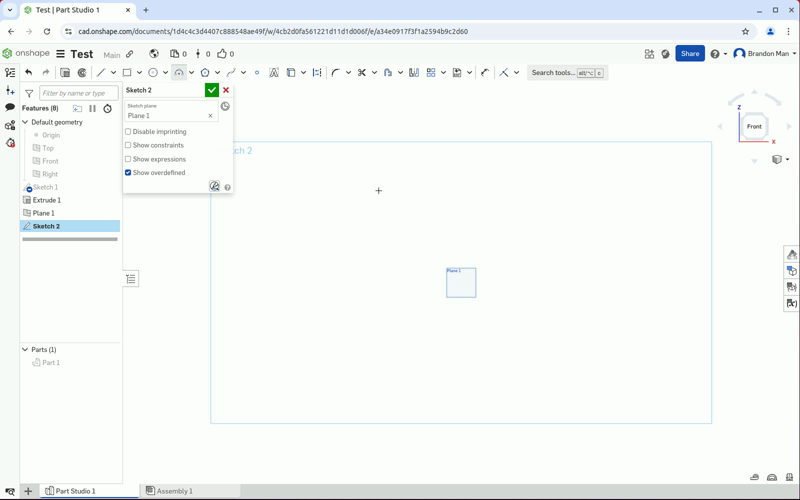
key_up(shift)
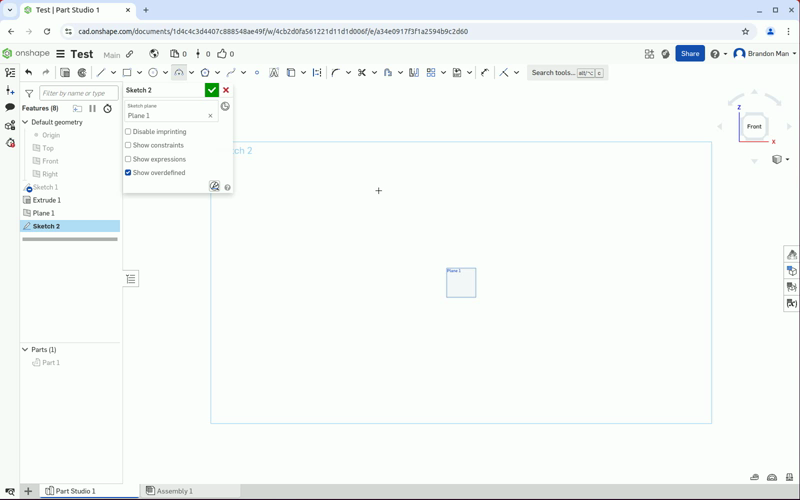
key_down(shift)
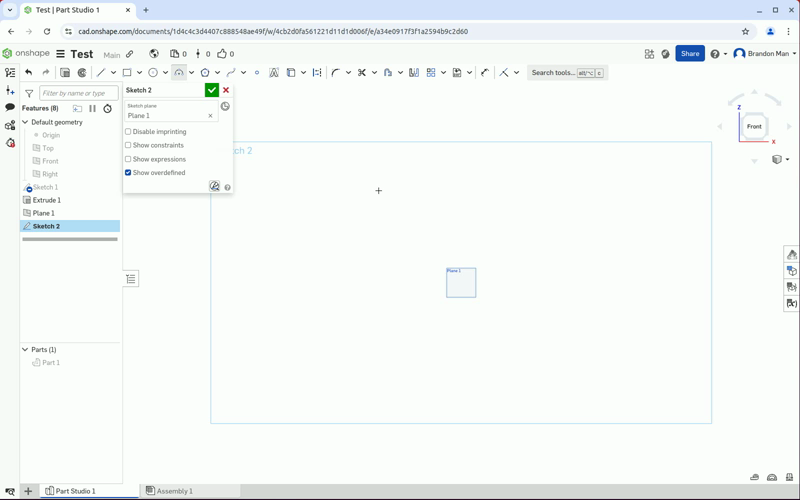
mouse_move(471, 190)
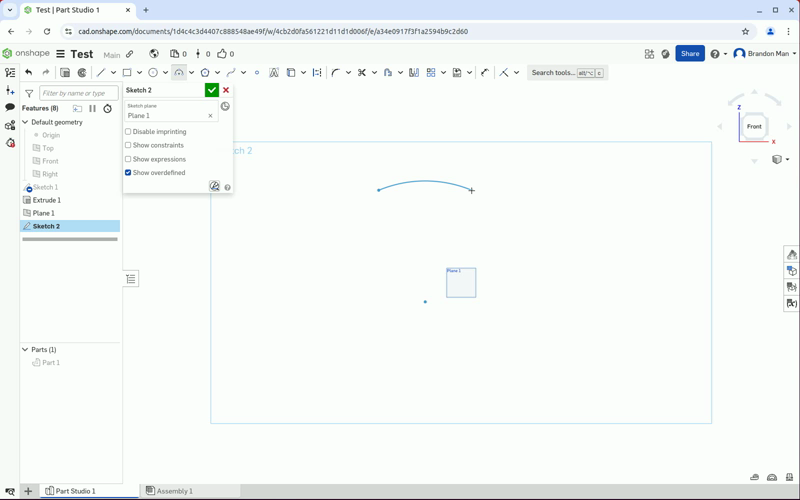
click(471, 190)
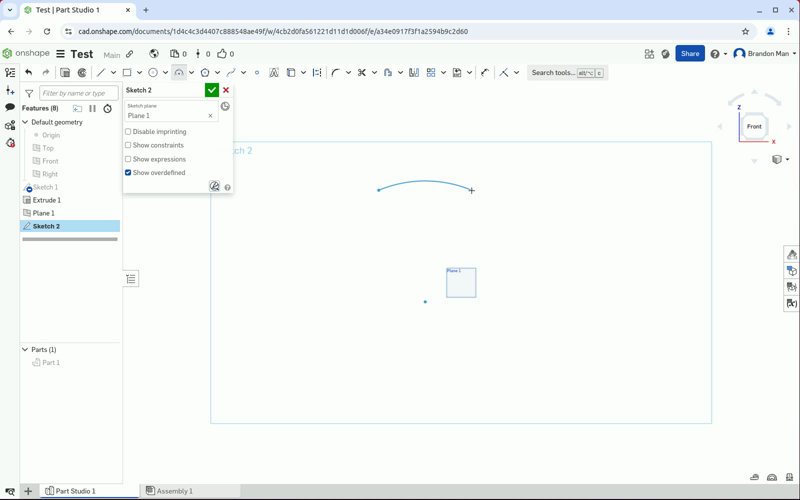
mouse_move(425, 236)
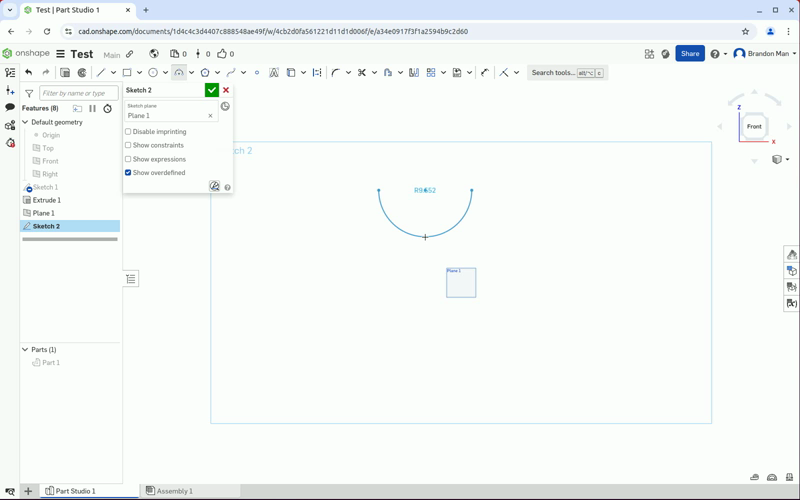
click(425, 236)
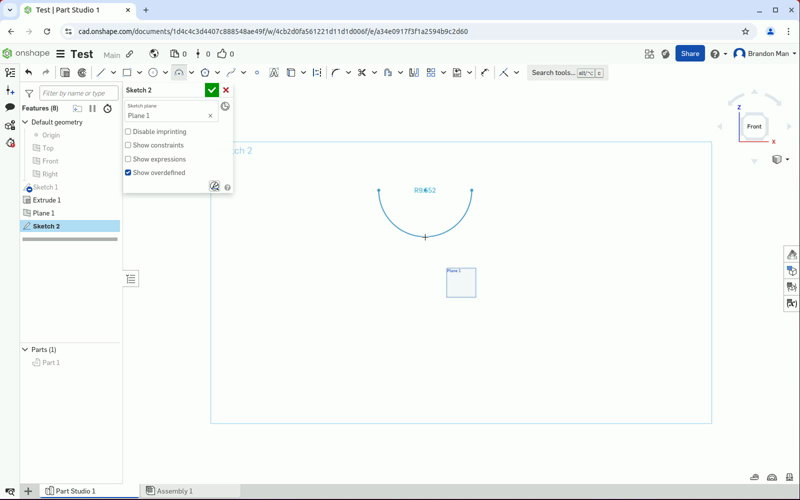
key_up(shift)
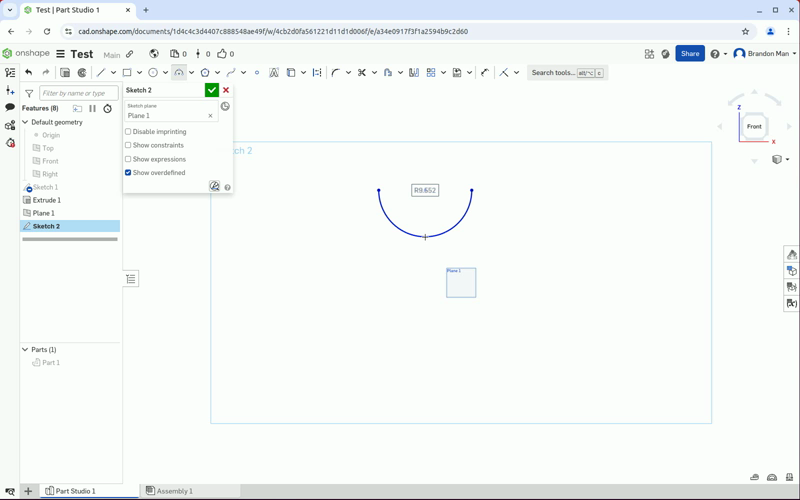
key(esc)
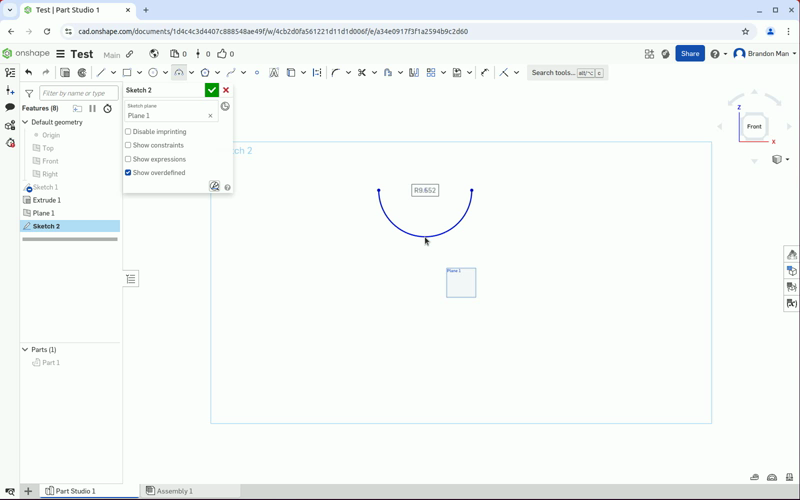
key(l)
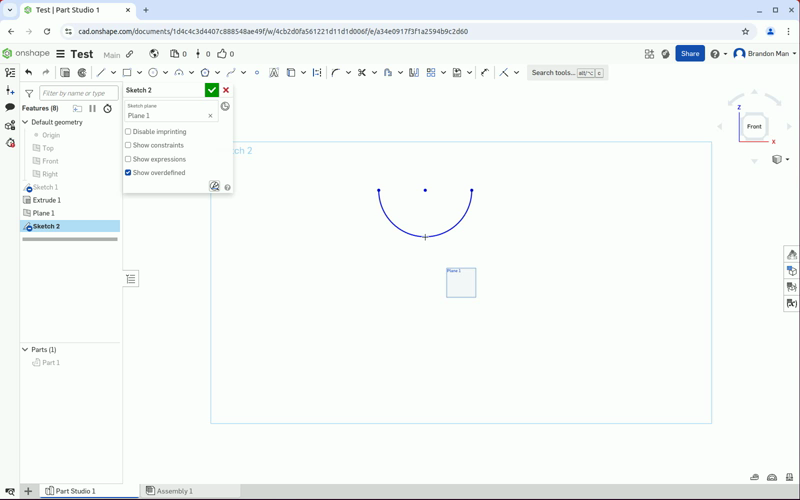
mouse_move(471, 190)
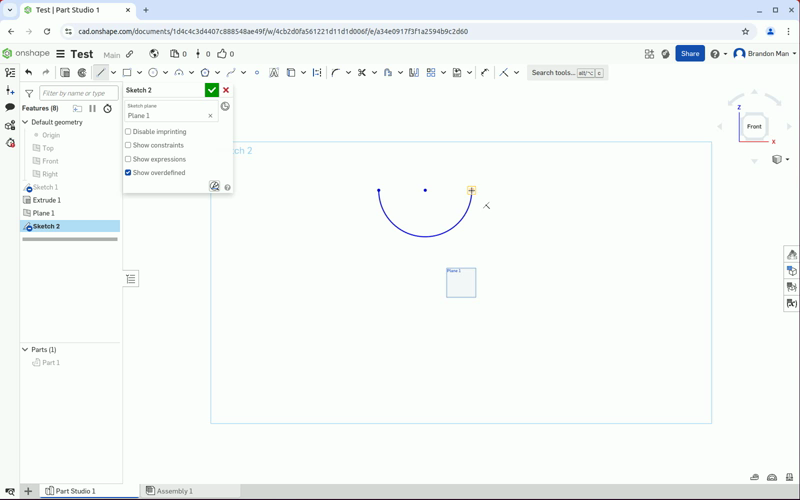
click(471, 190)
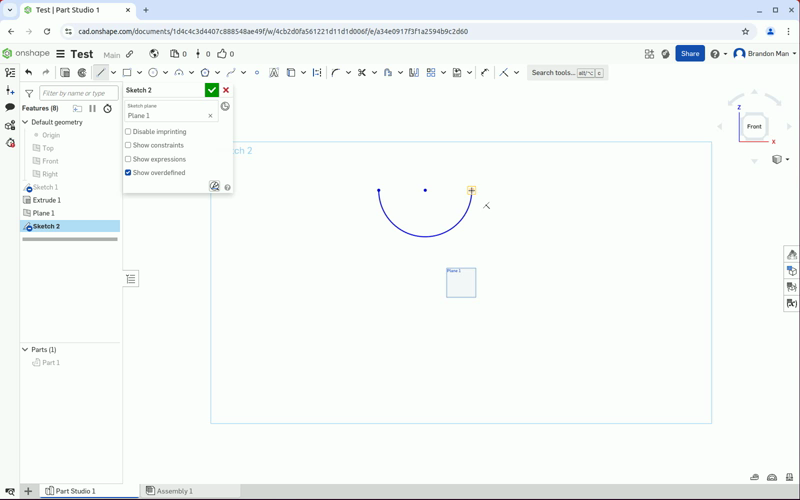
key_down(shift)
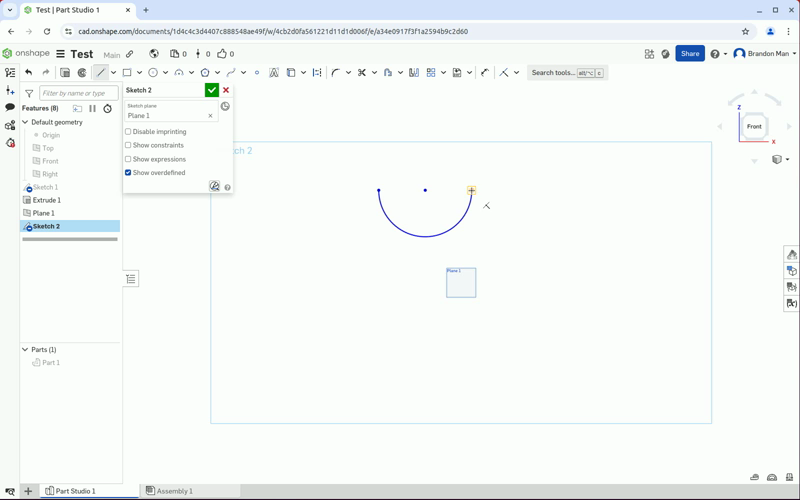
mouse_move(378, 190)
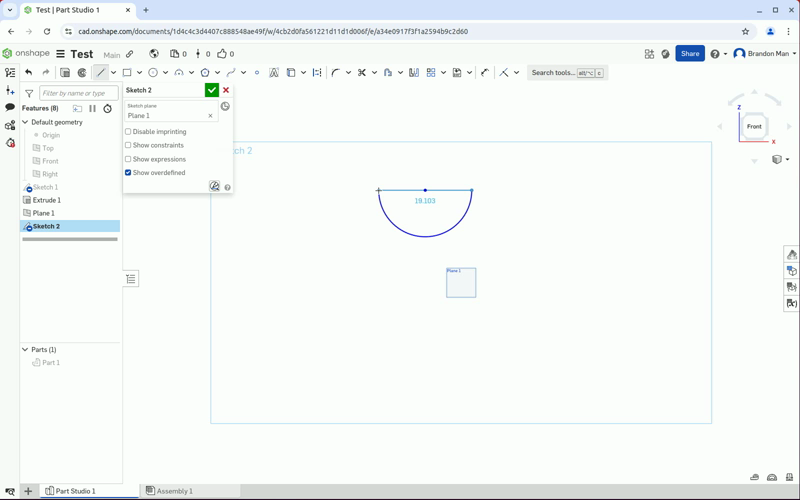
key_up(shift)
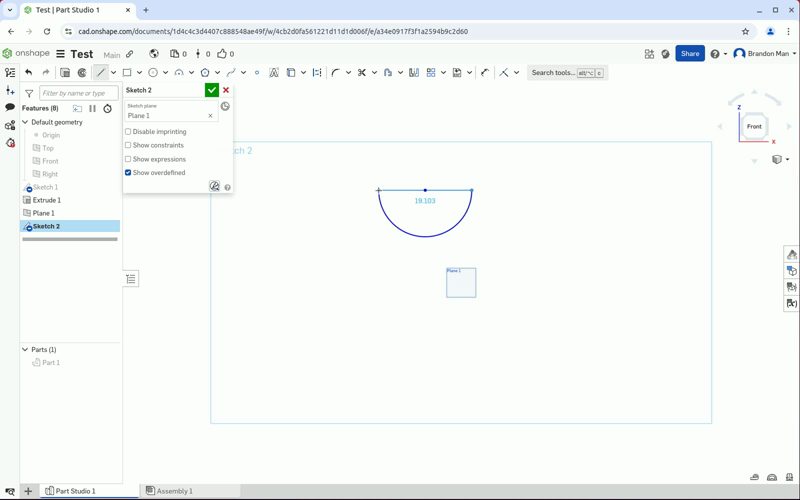
click(378, 190)
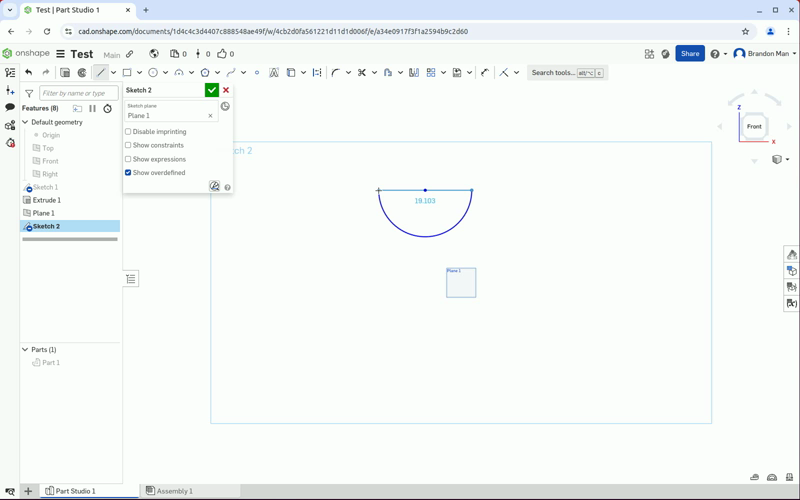
key(esc)
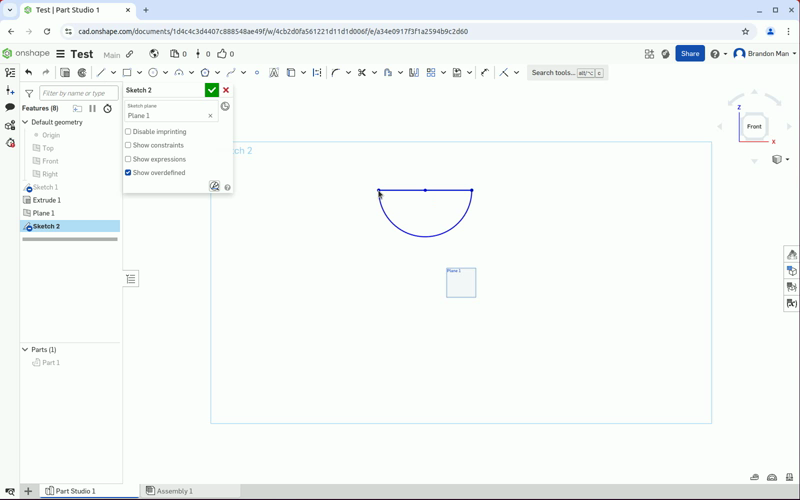
mouse_move(449, 220)
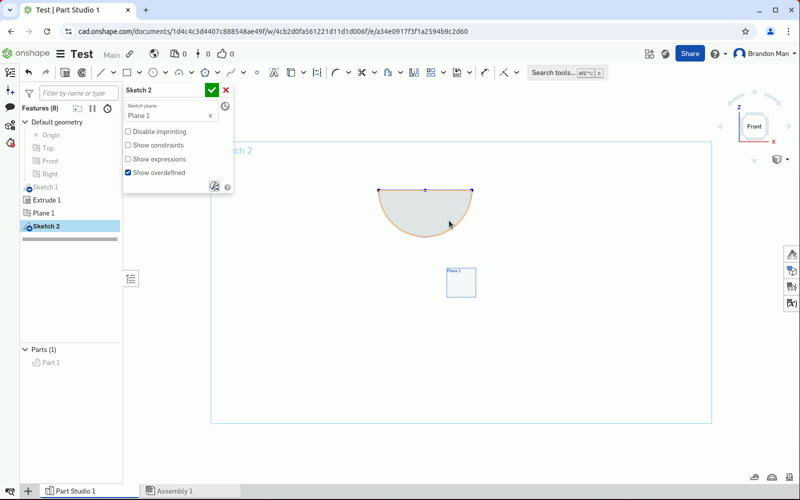
scroll(6)
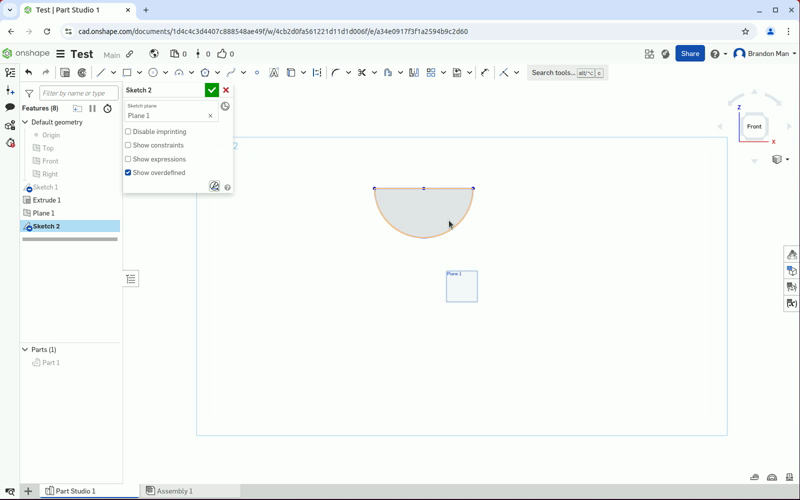
scroll(6)
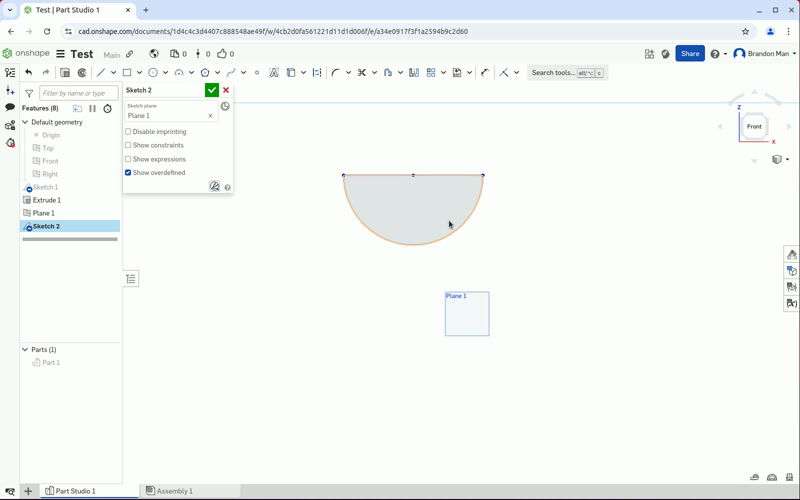
scroll(6)
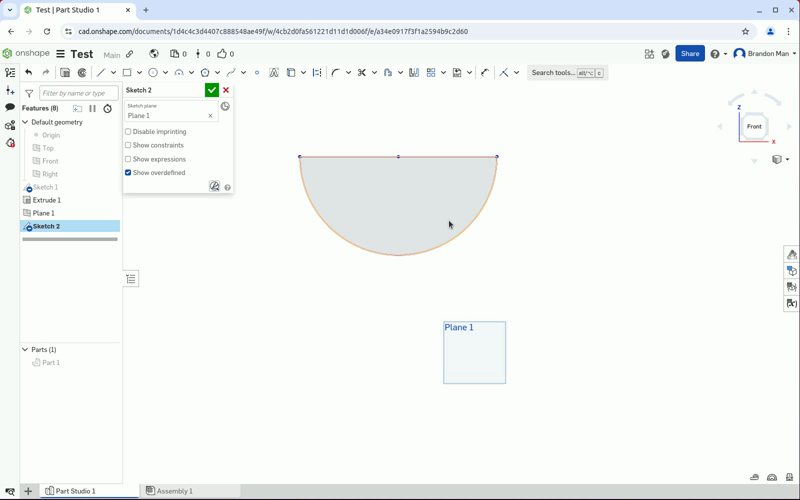
scroll(6)
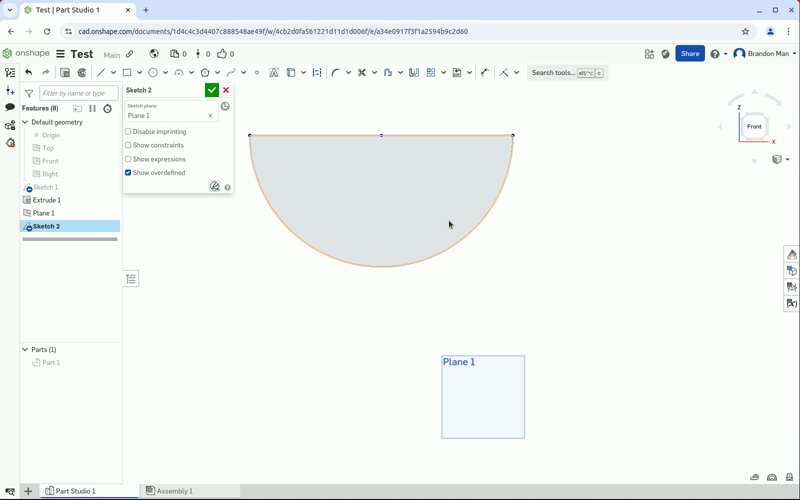
scroll(6)
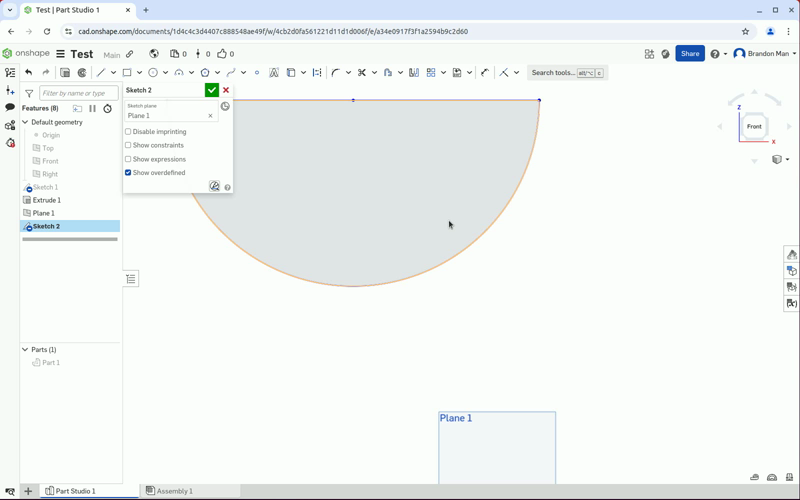
scroll(6)
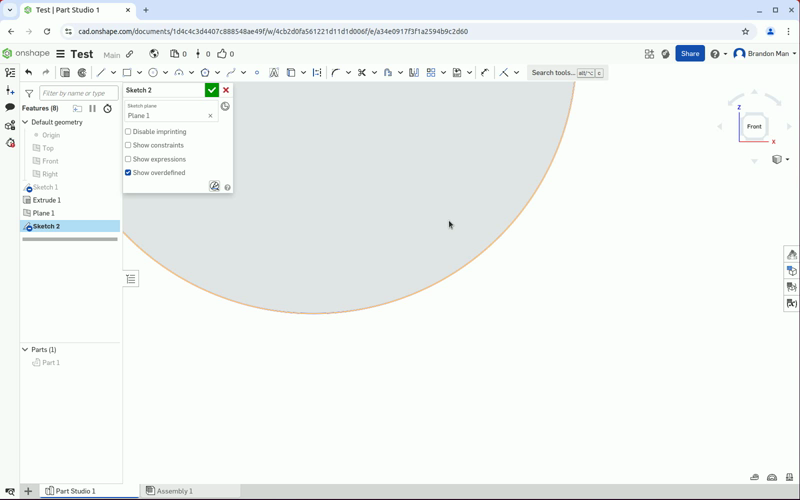
scroll(6)
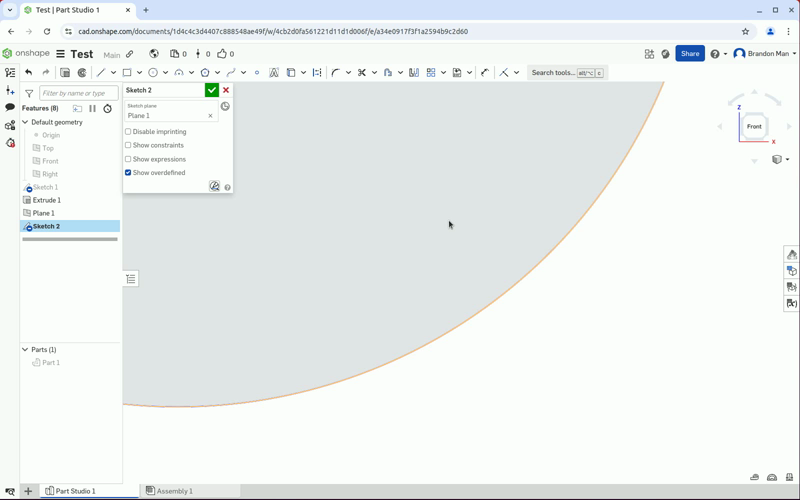
click(449, 220)
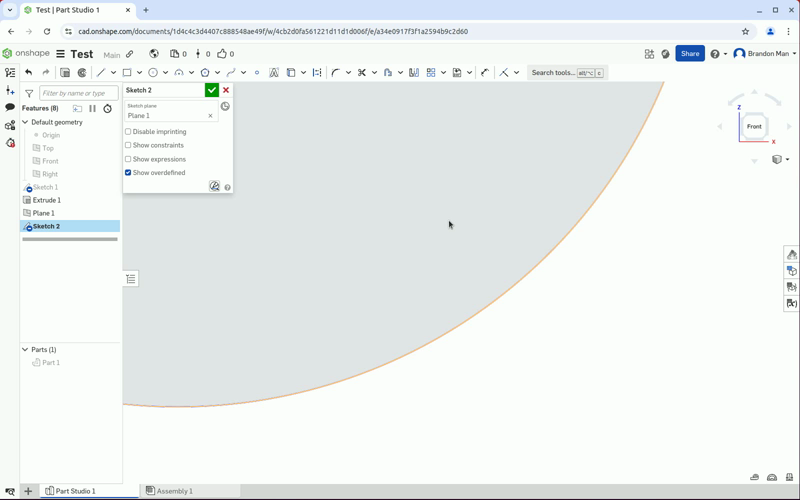
scroll(-6)
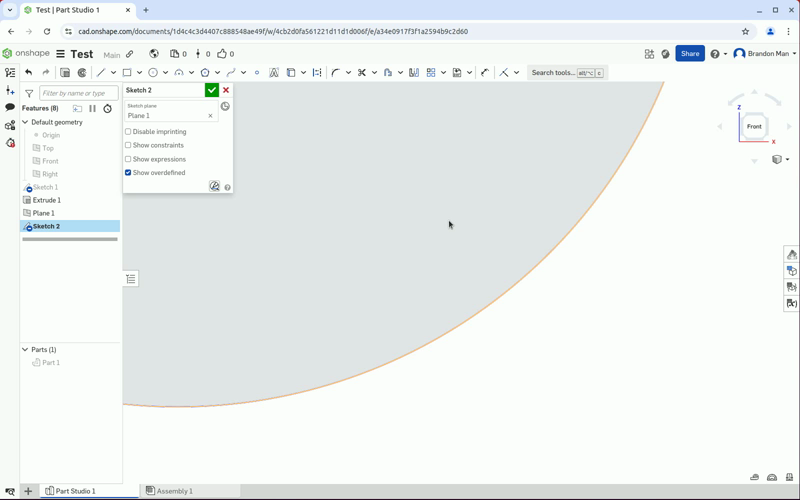
scroll(-6)
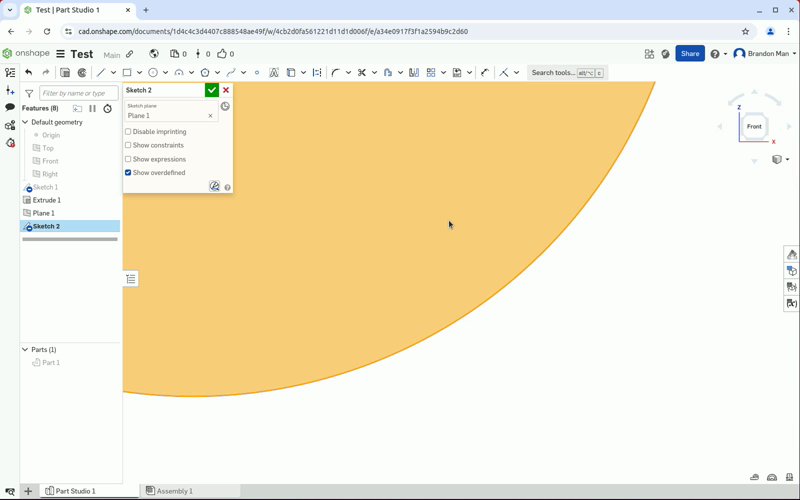
scroll(-6)
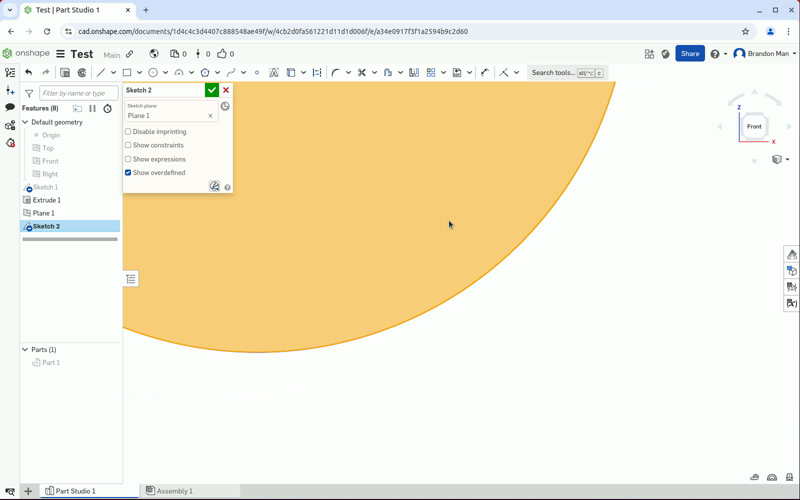
scroll(-6)
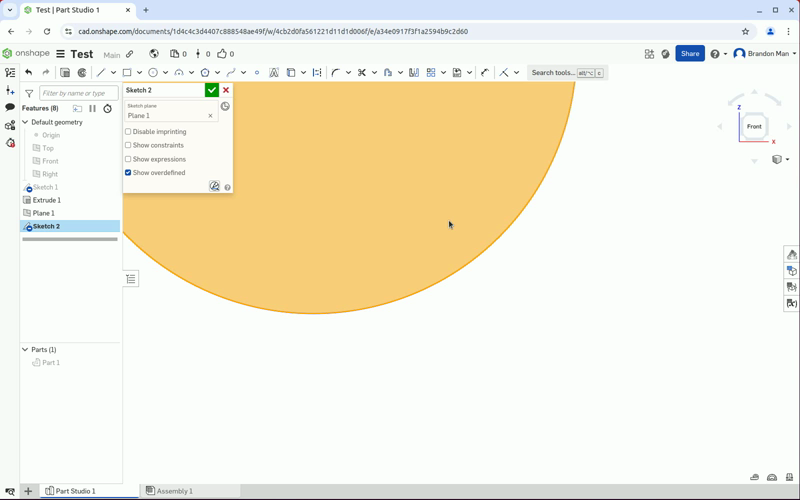
scroll(-6)
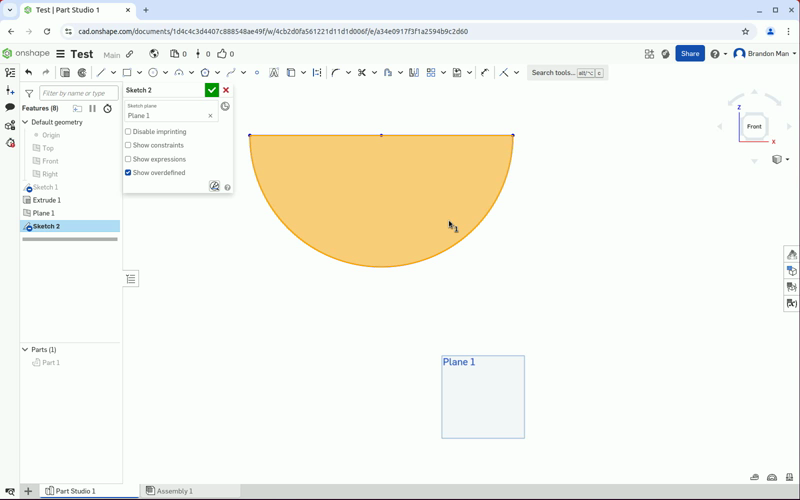
scroll(-6)
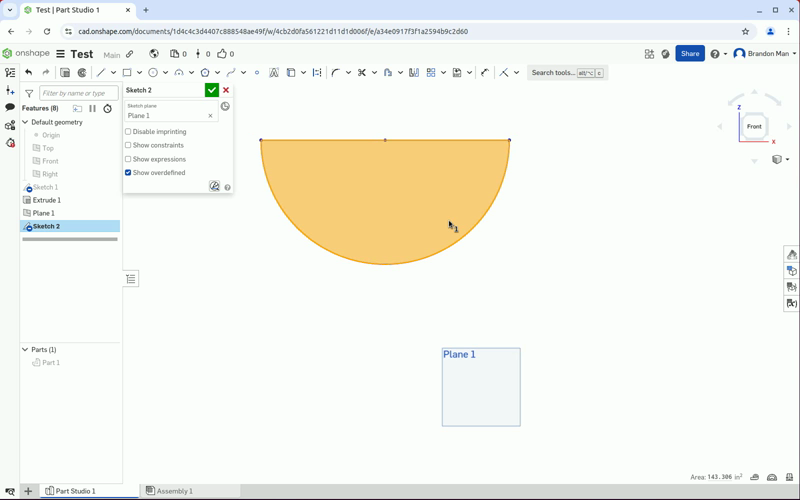
scroll(-6)
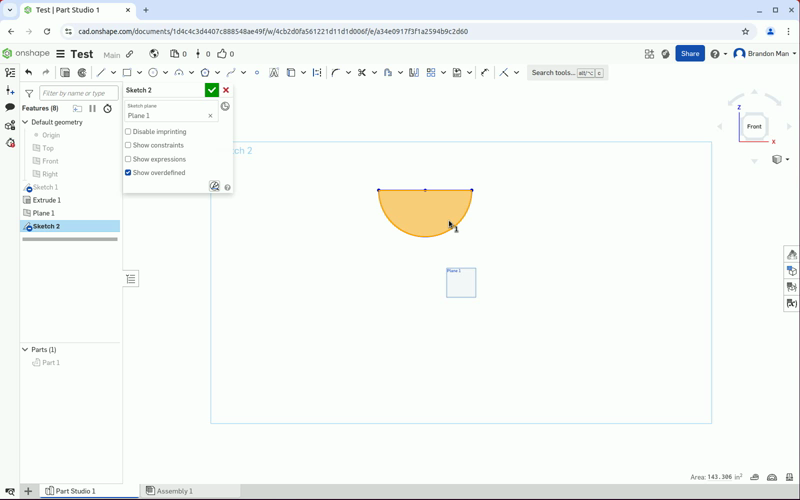
mouse_move(73, 352)
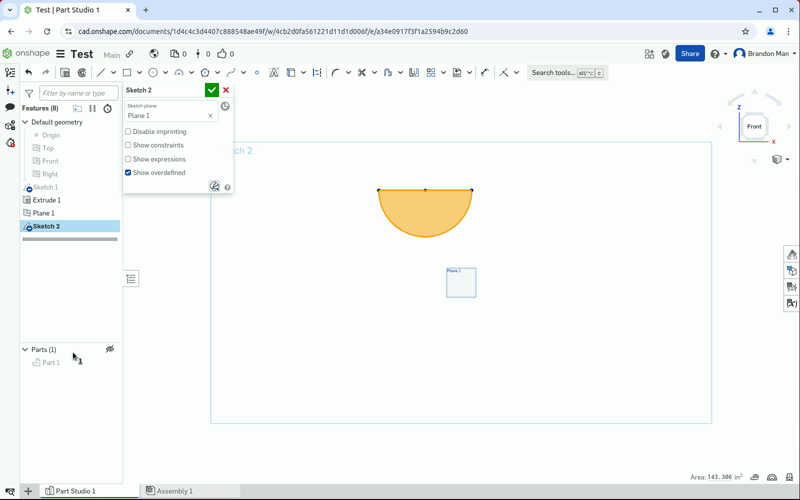
key(shift+y)
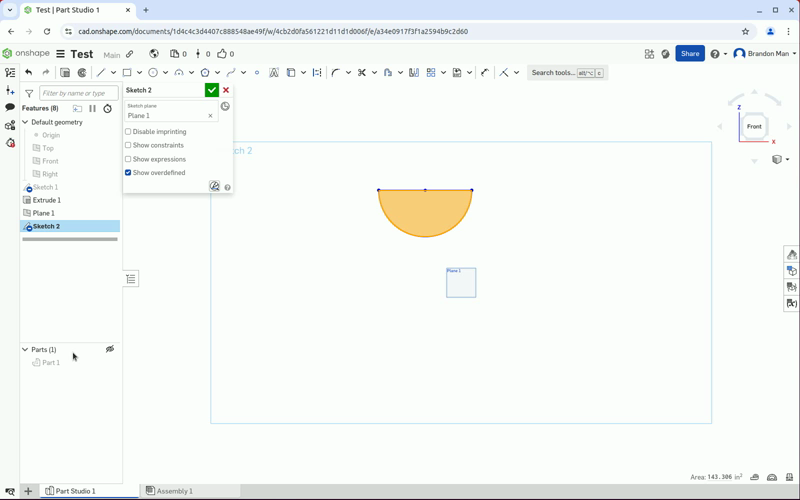
key(shift+e)
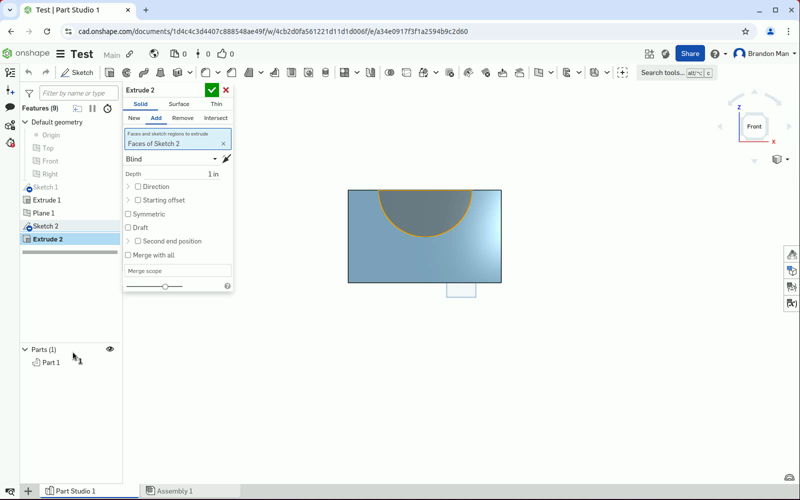
mouse_move(143, 106)
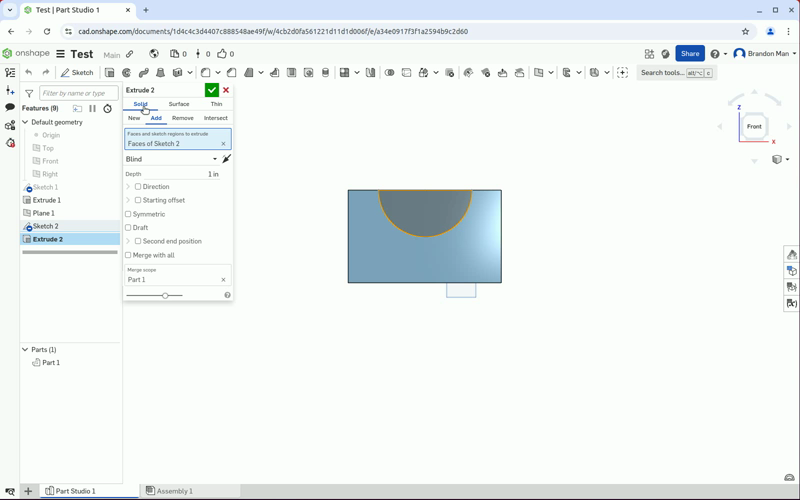
click(143, 106)
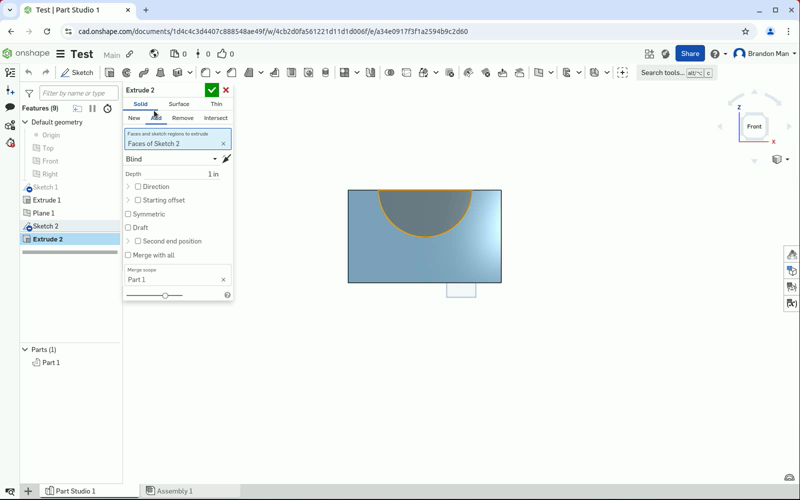
mouse_move(186, 120)
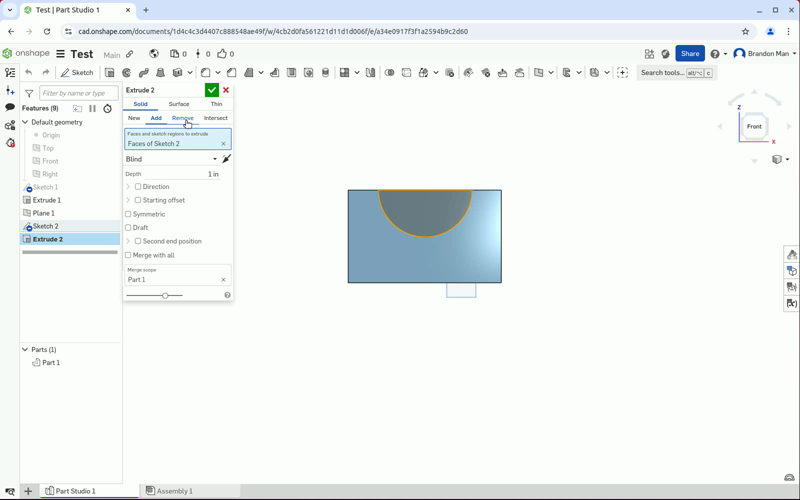
click(186, 120)
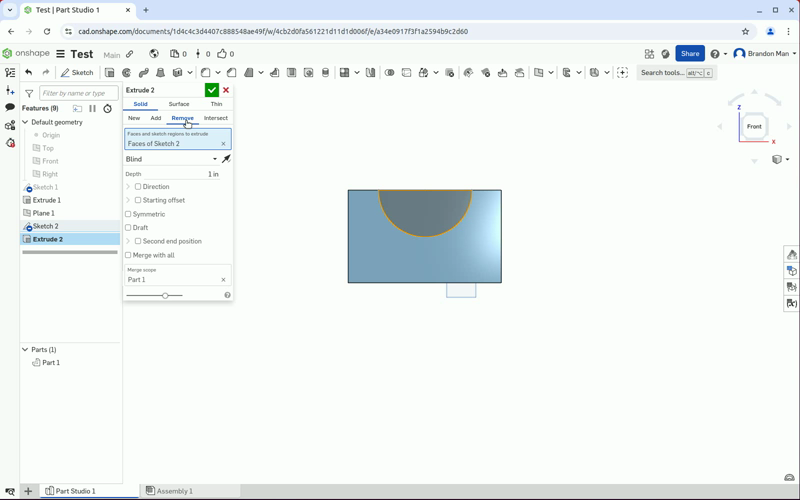
key(tab, 4)
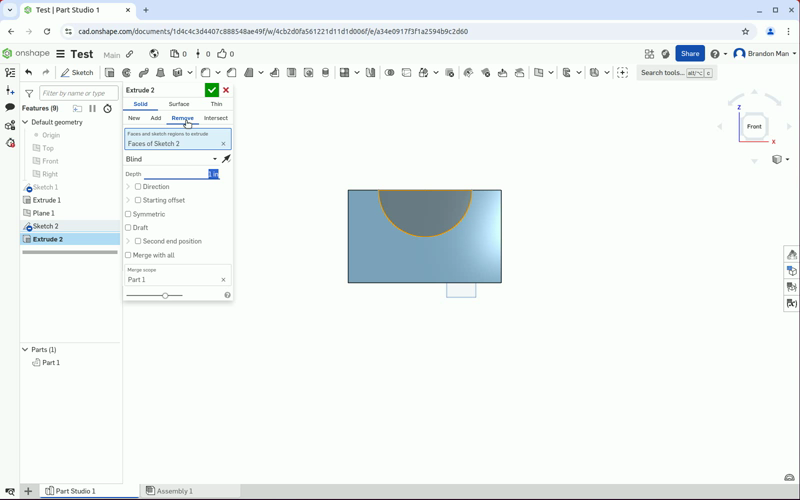
text(12.517)
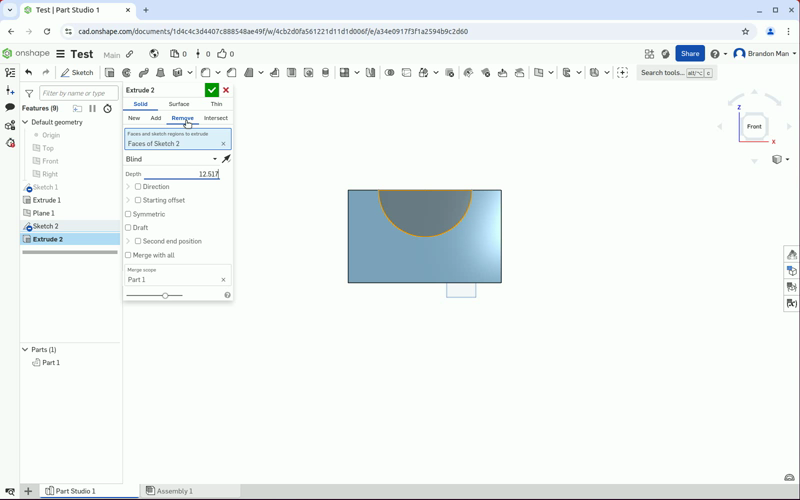
key(tab, 6)
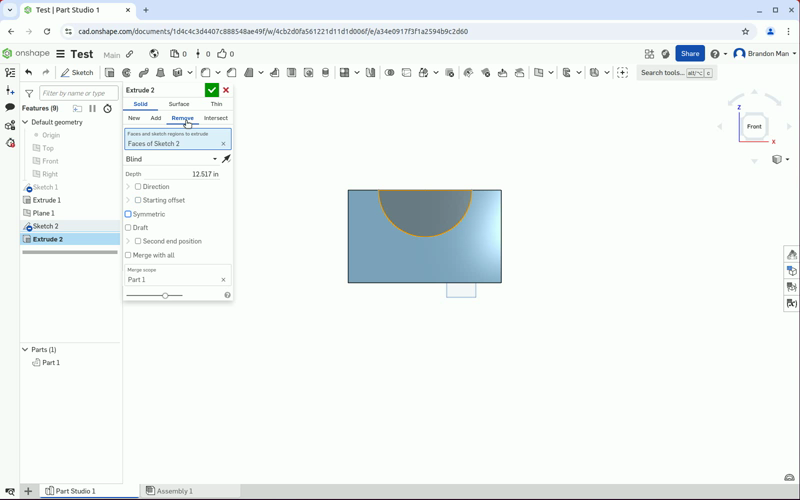
key(space)
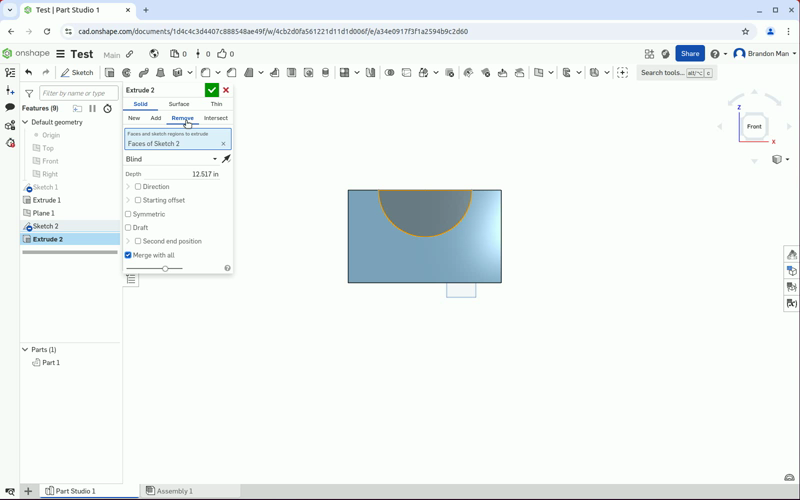
key(enter)
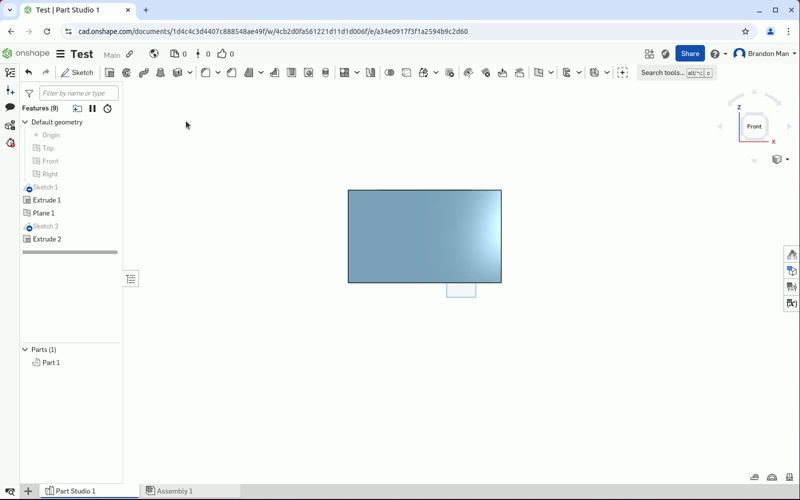
key(shift+h)
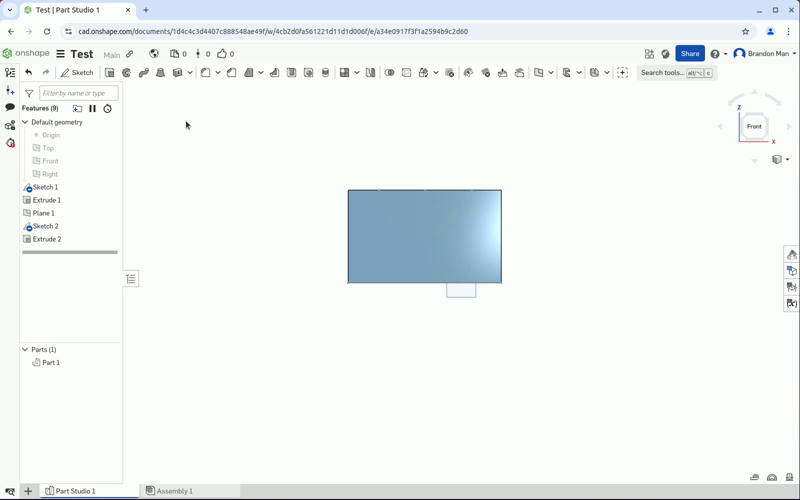
key(shift+h)
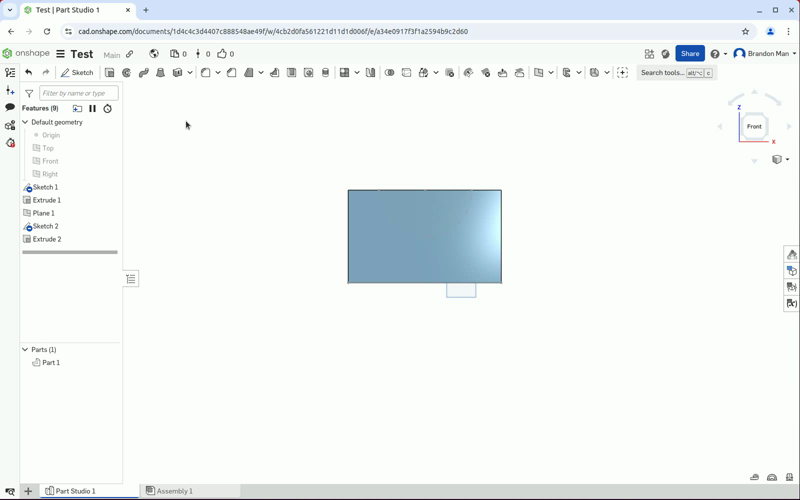
key(shift+7)
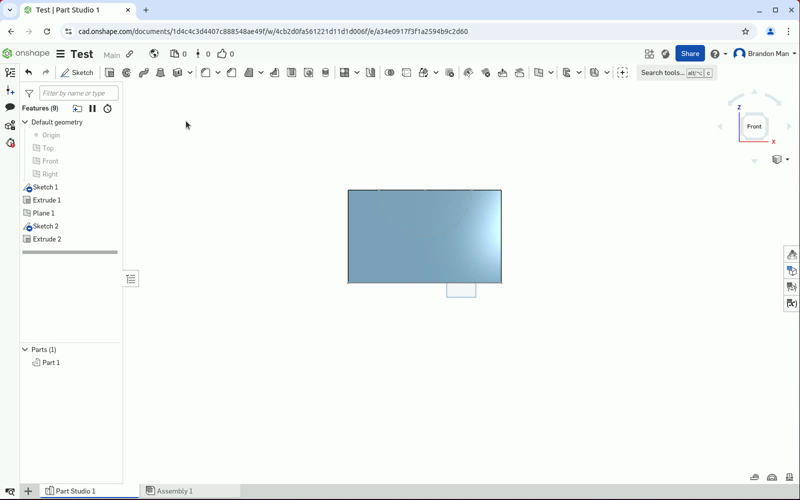
key(left, 2)
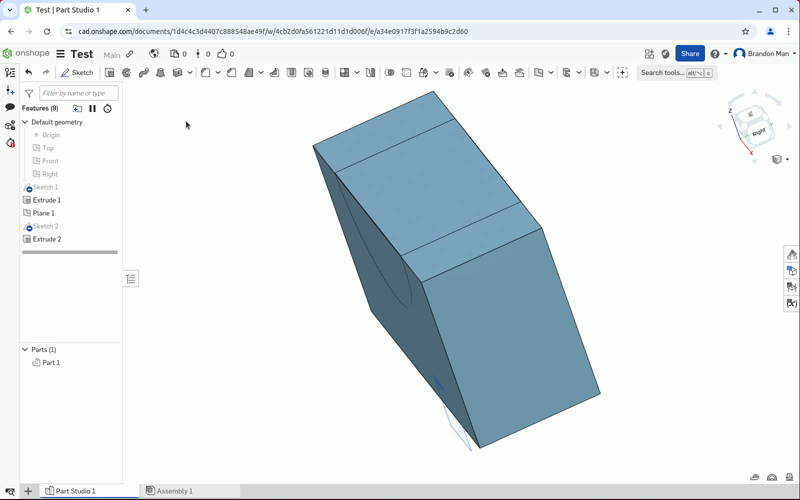
key(down, 2)
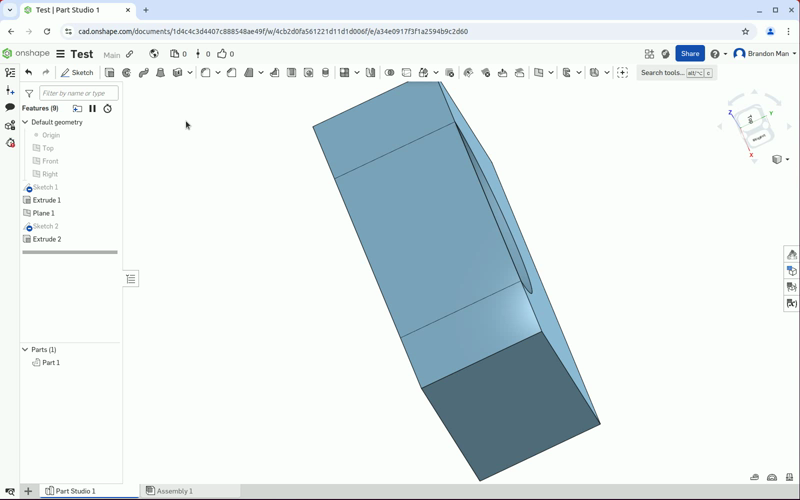
key(up, 2)
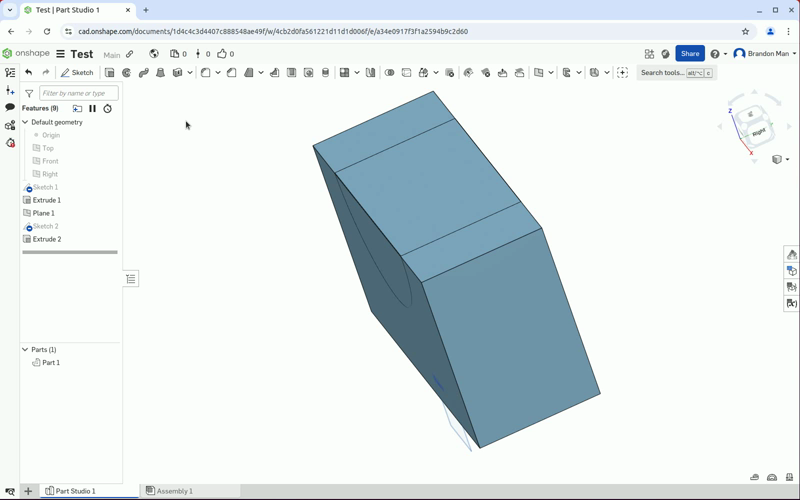
key(right, 2)
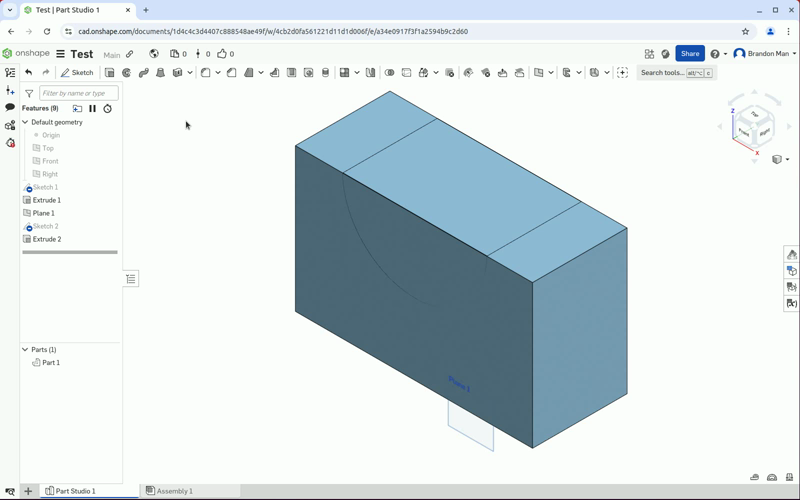
mouse_move(73, 189)
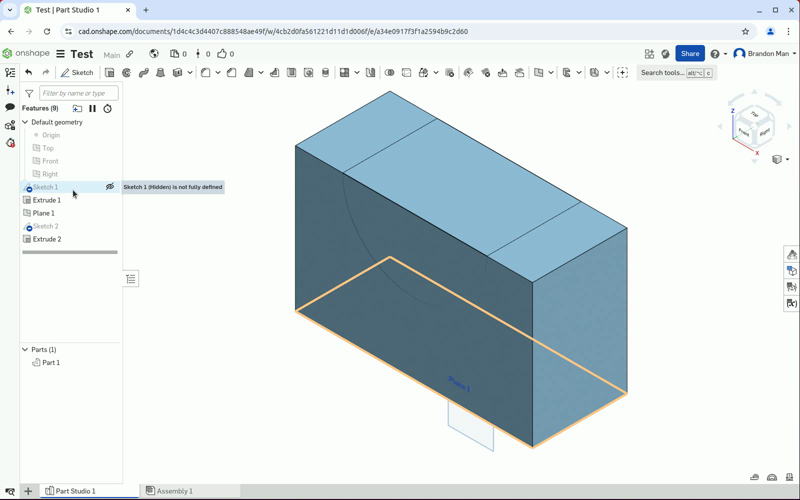
click(73, 189)